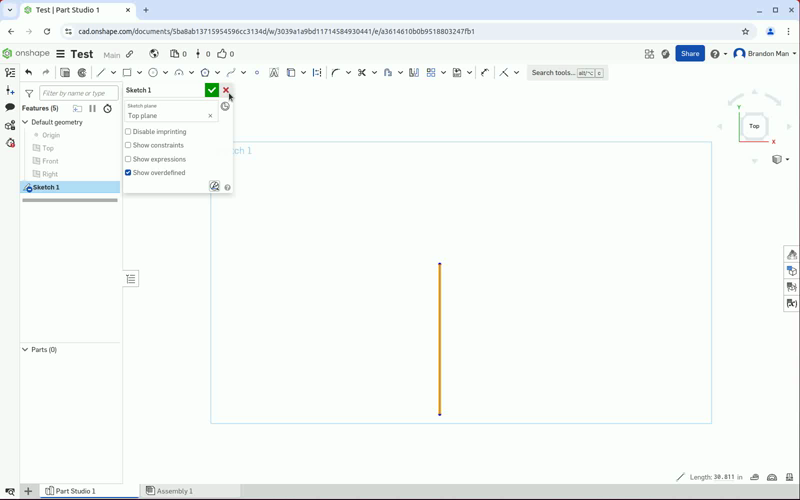
key(shift+h)
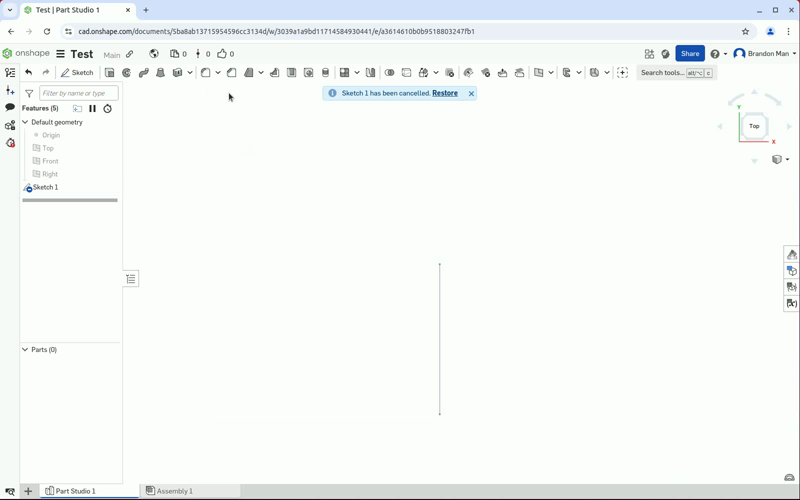
key(shift+s)
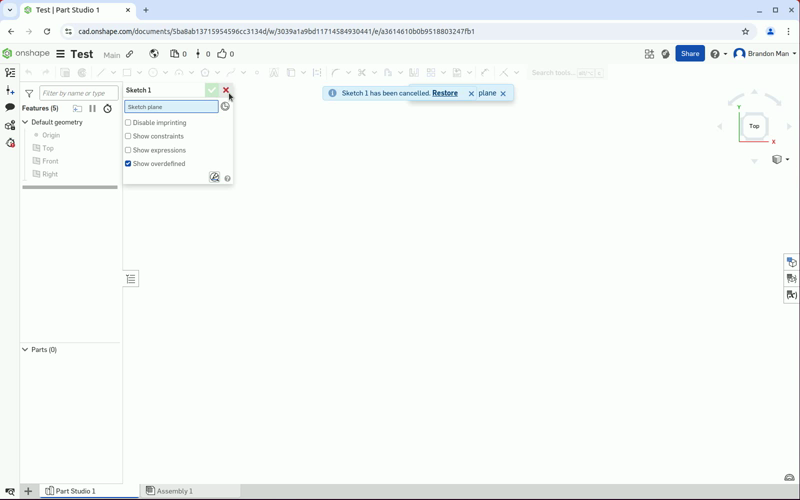
mouse_move(73, 150)
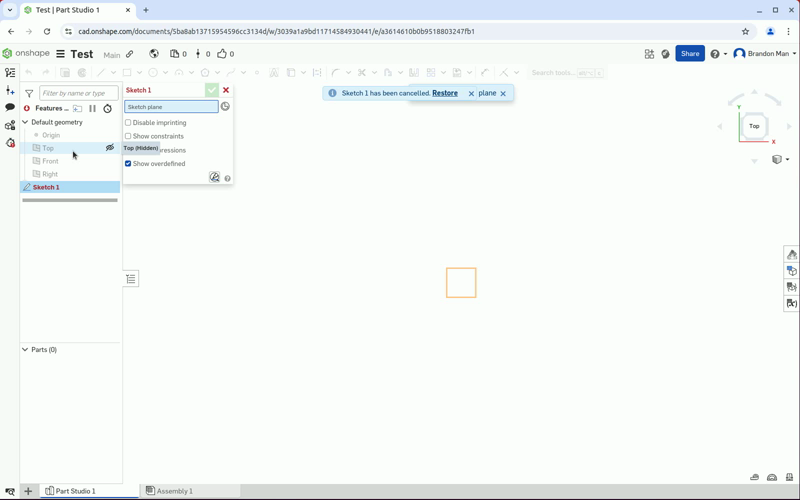
click(73, 150)
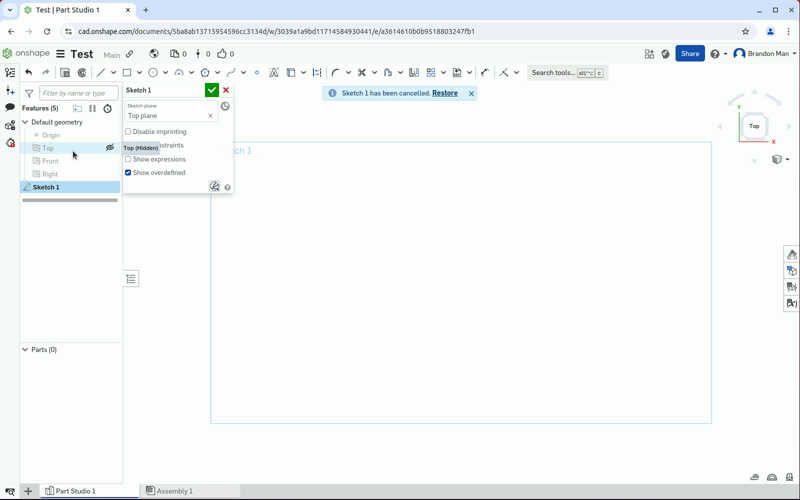
mouse_move(73, 352)
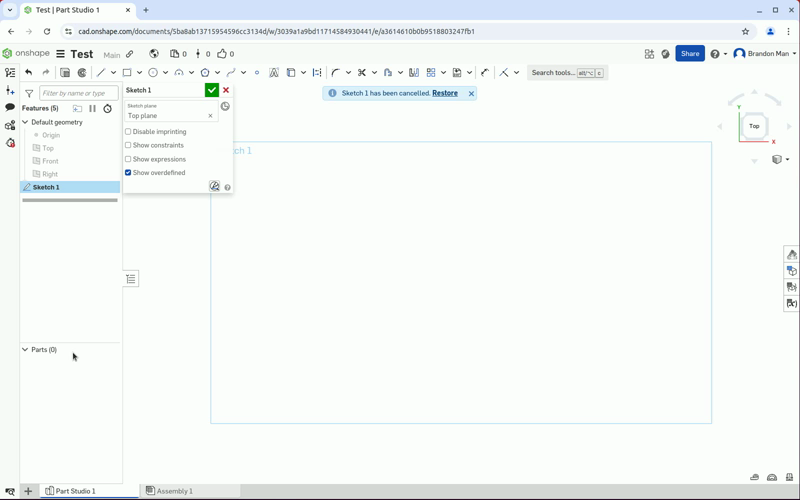
key(y)
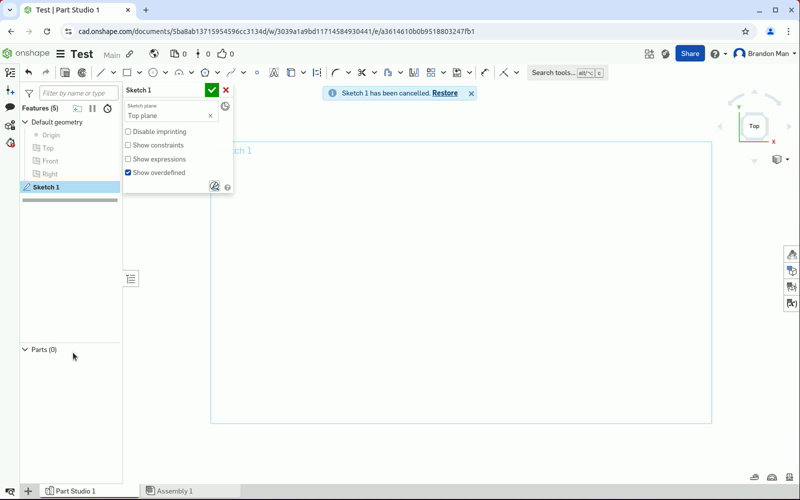
key(l)
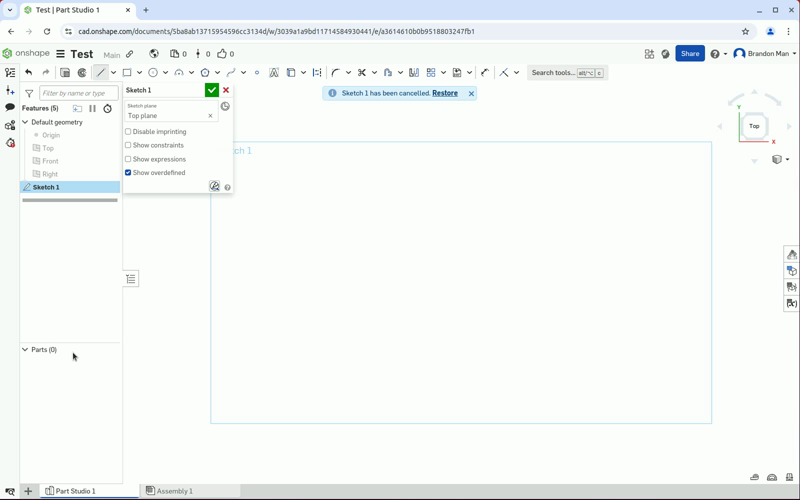
key_down(shift)
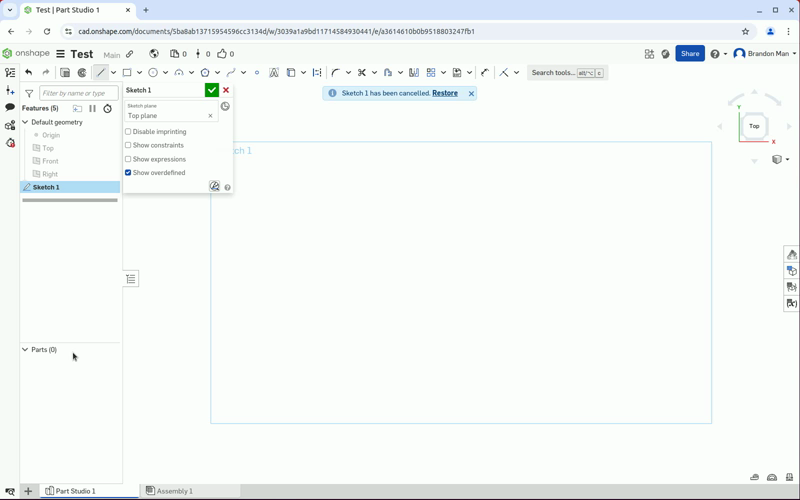
mouse_move(399, 262)
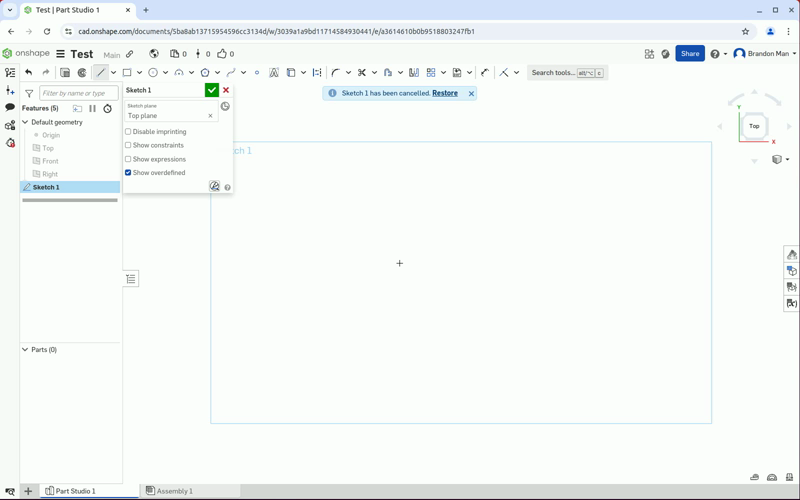
click(399, 262)
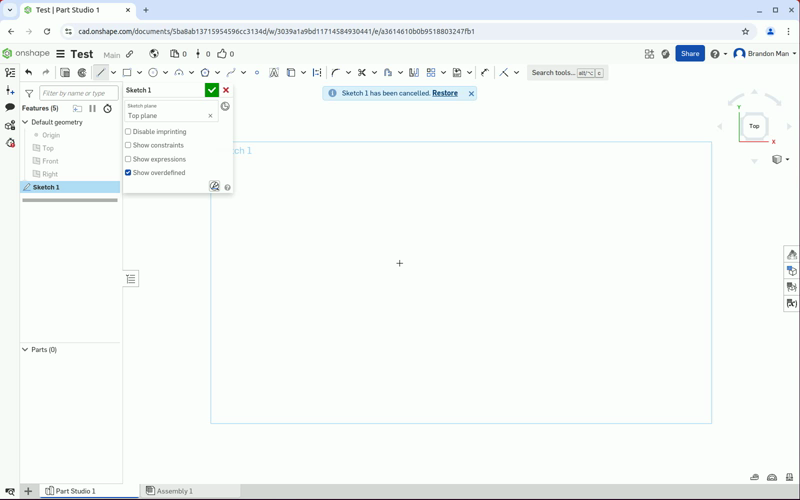
key_up(shift)
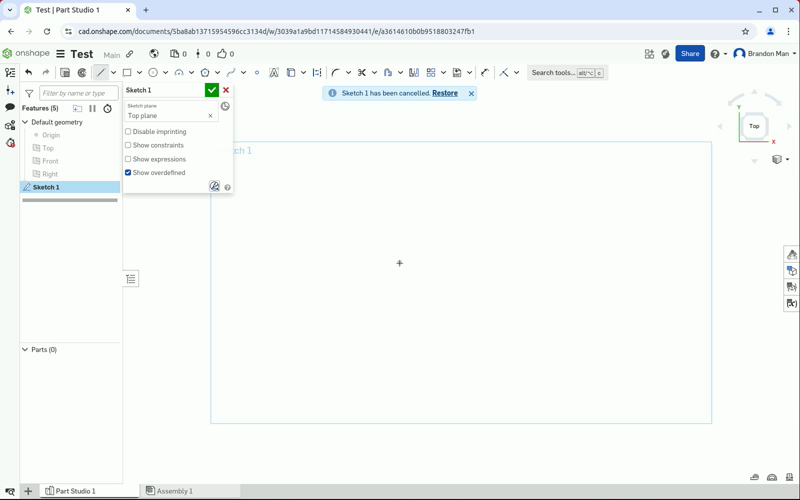
key_down(shift)
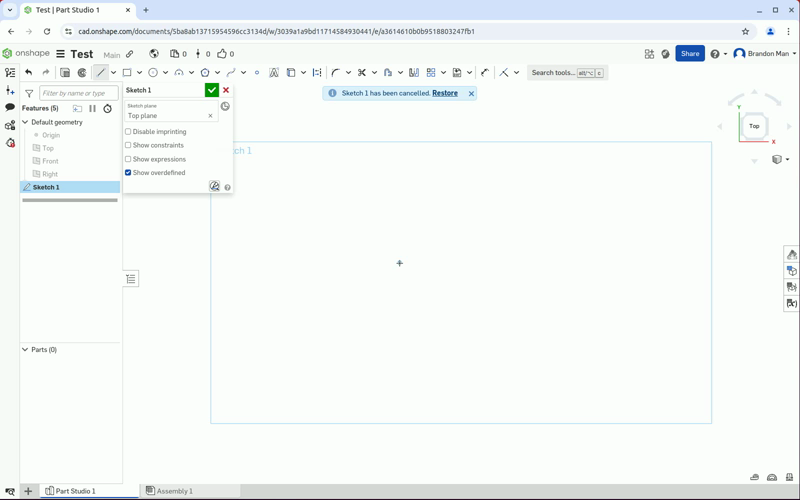
mouse_move(422, 334)
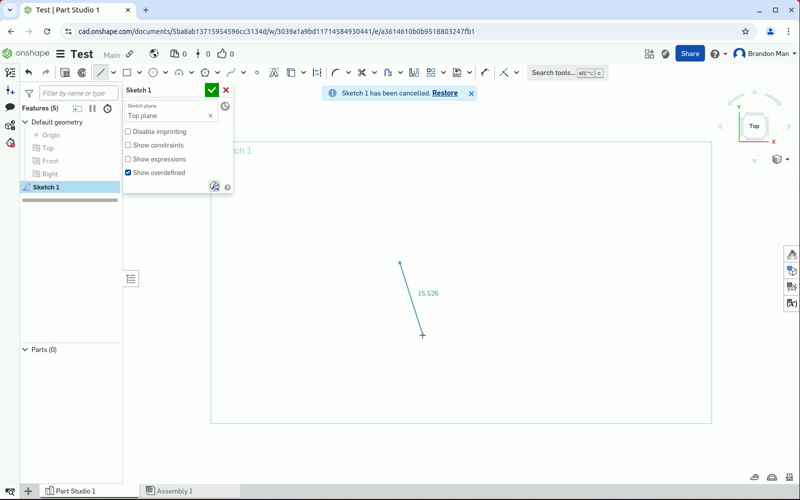
click(422, 334)
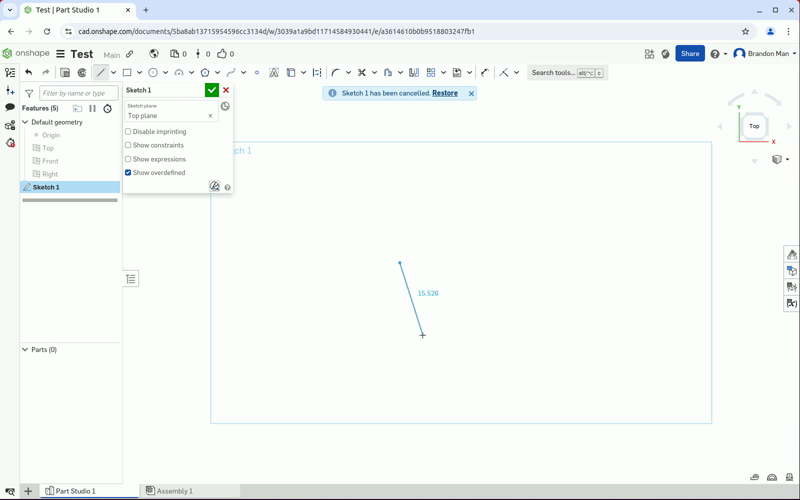
key_up(shift)
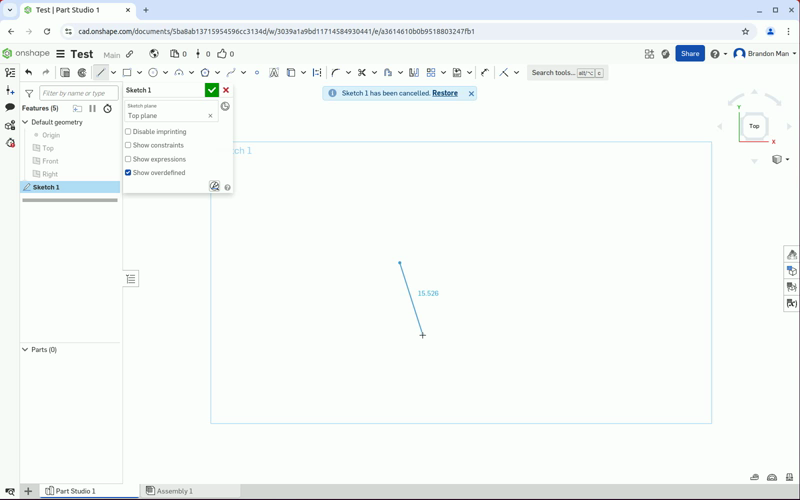
key_down(shift)
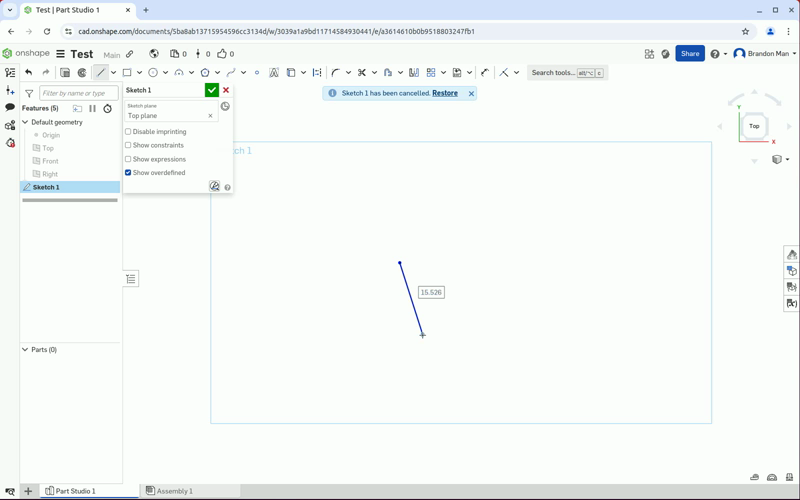
mouse_move(498, 334)
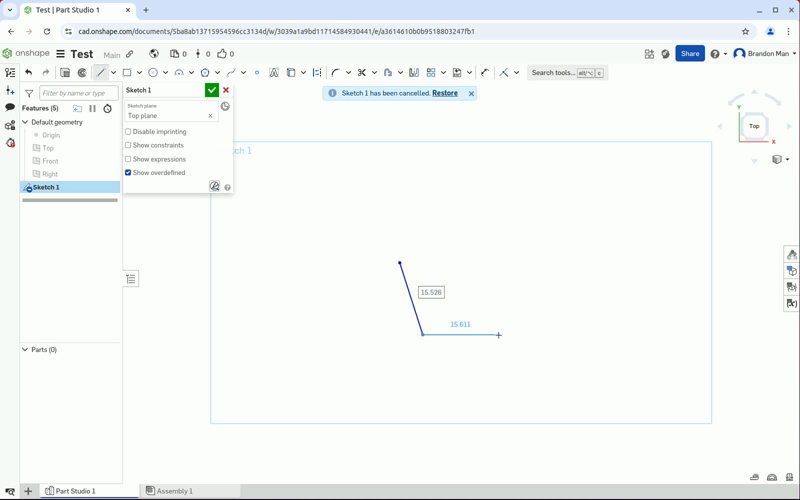
click(498, 334)
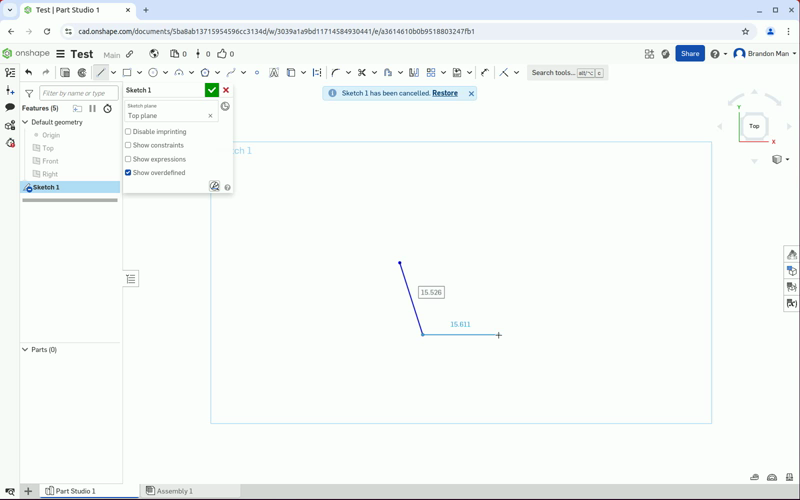
key_up(shift)
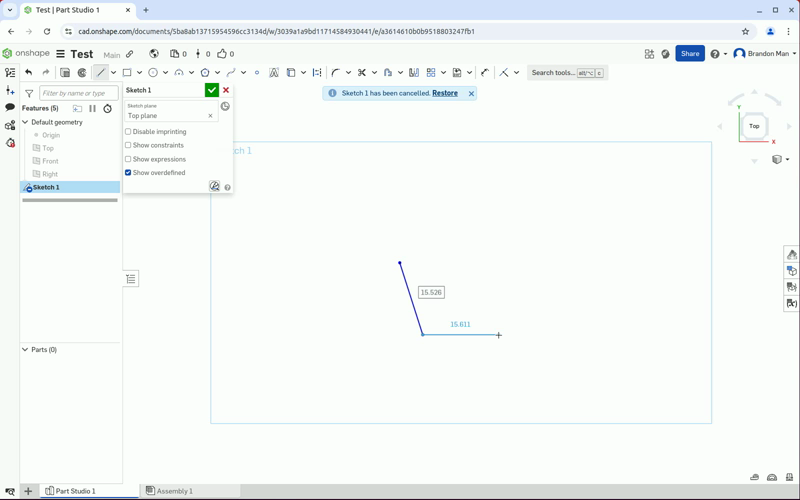
key_down(shift)
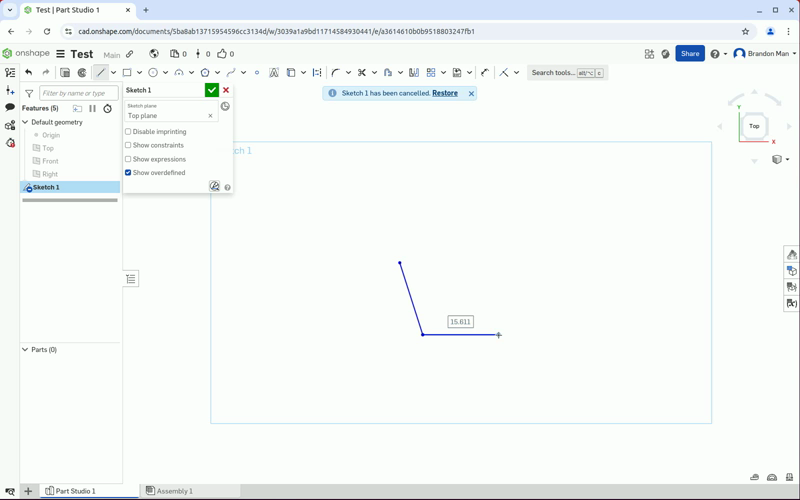
mouse_move(521, 262)
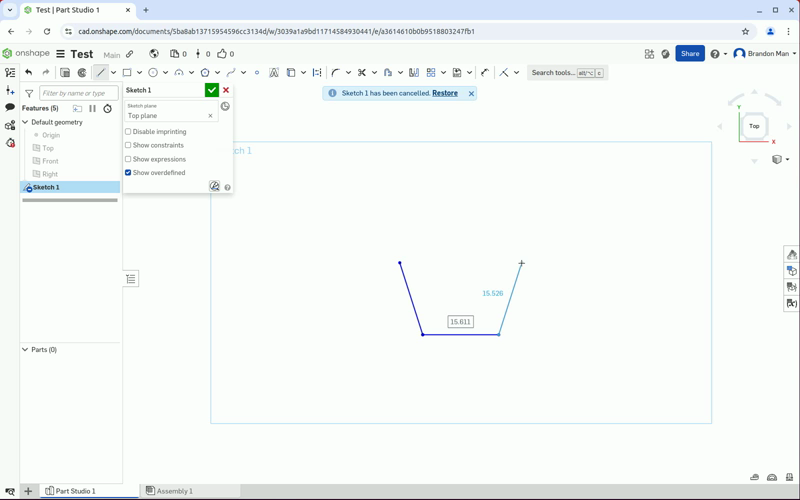
click(521, 262)
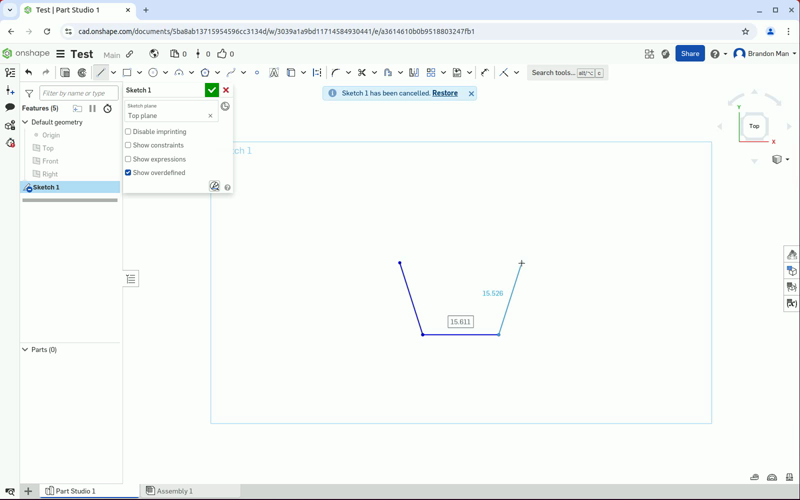
key_up(shift)
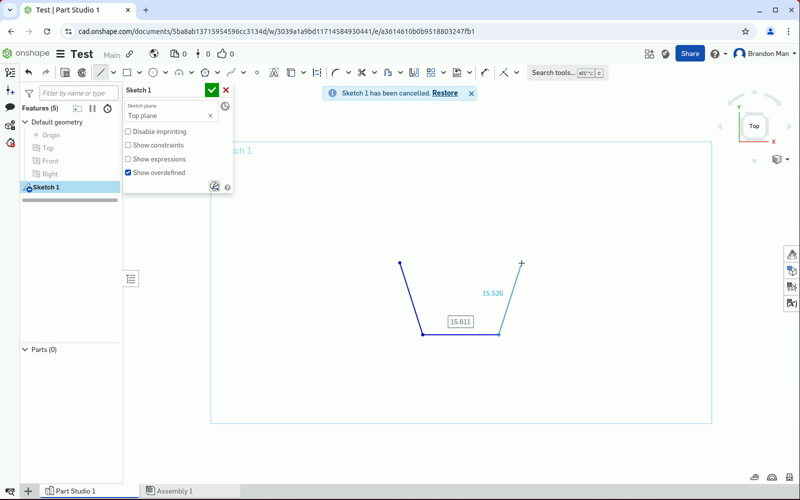
key_down(shift)
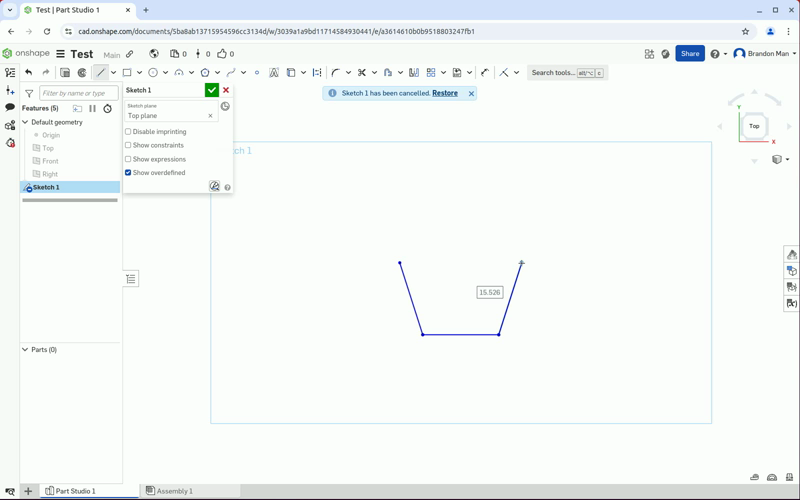
mouse_move(461, 218)
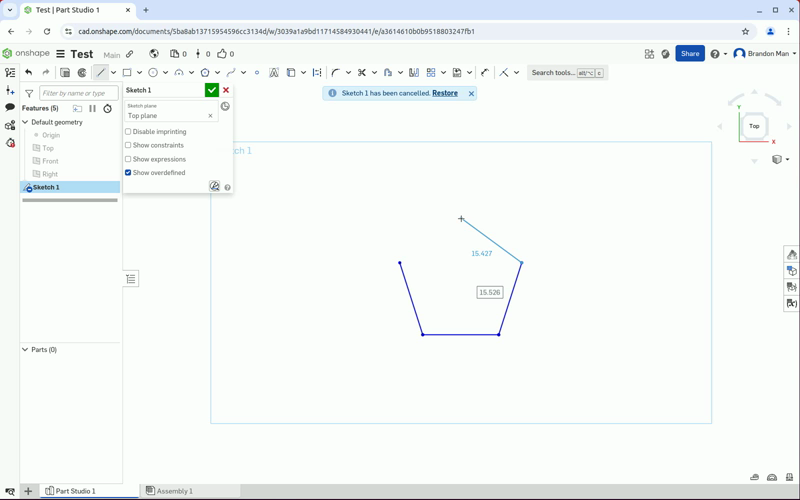
click(461, 218)
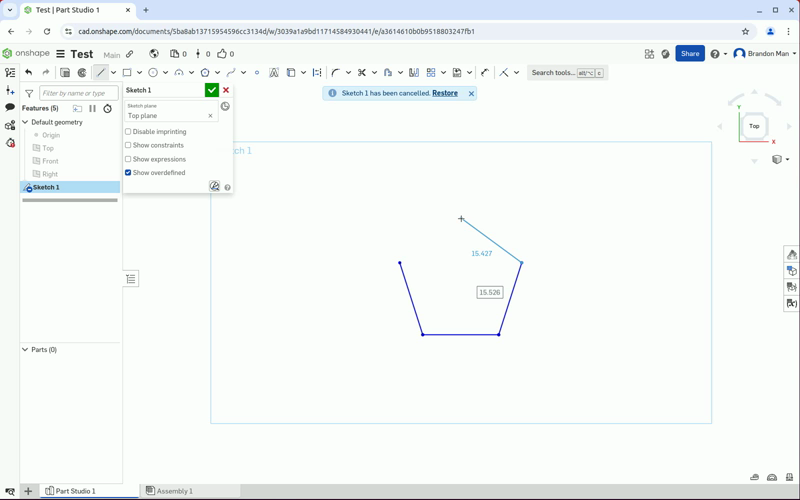
key_up(shift)
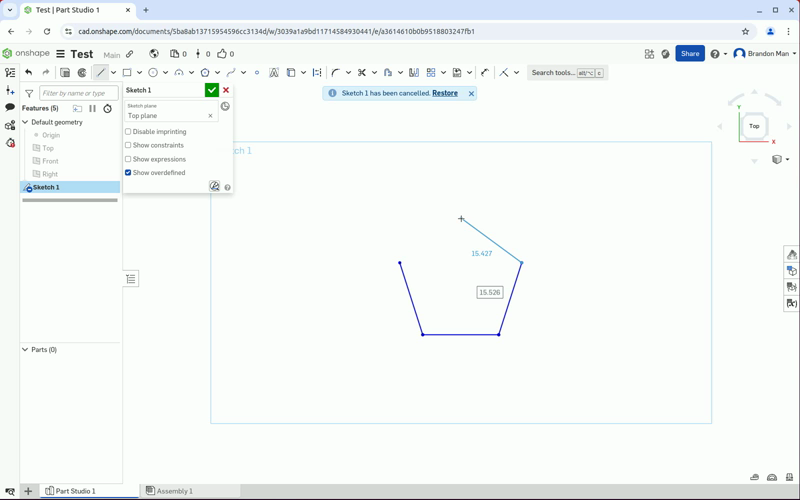
key_down(shift)
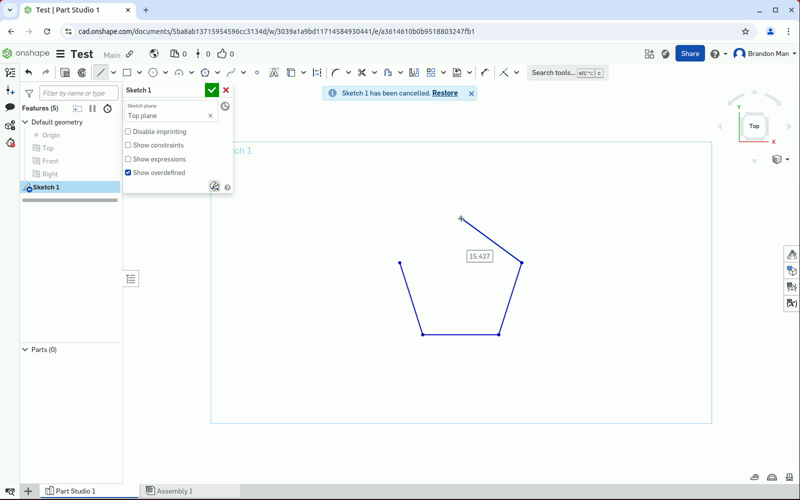
mouse_move(399, 262)
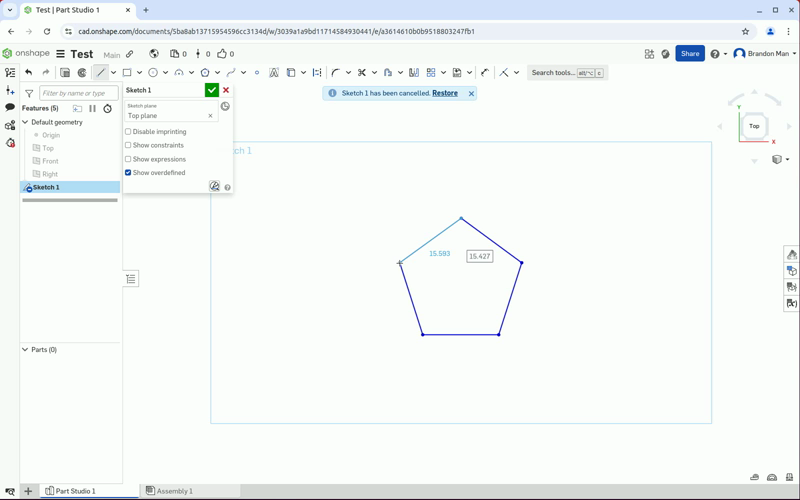
key_up(shift)
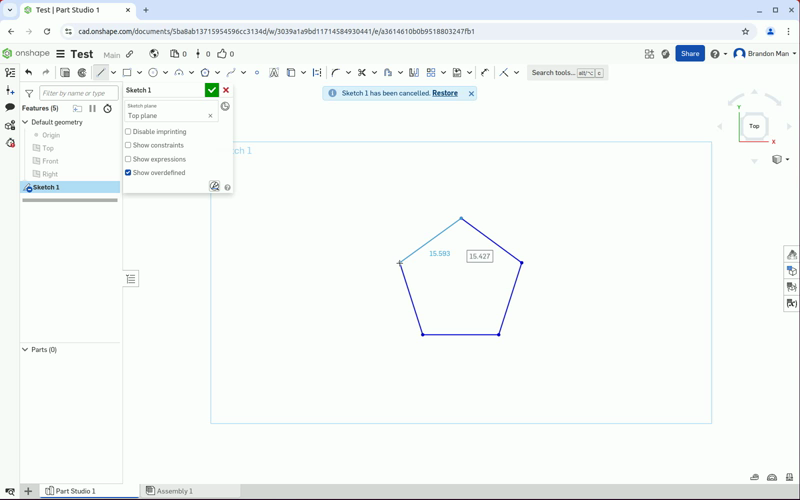
click(399, 262)
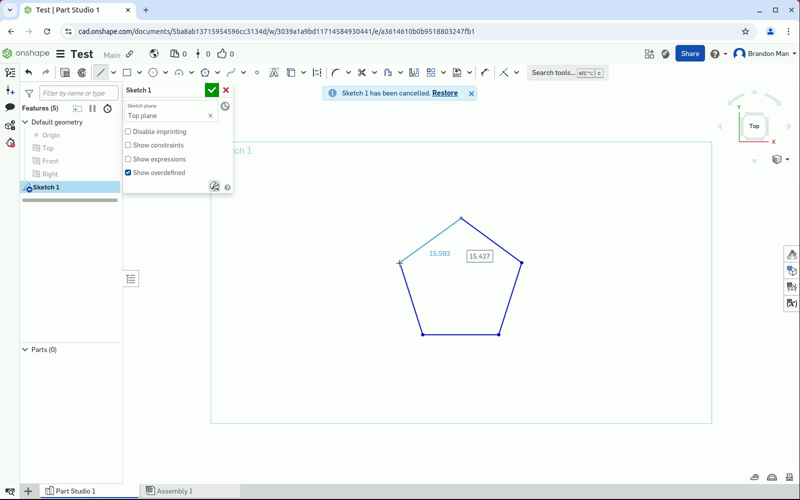
key(esc)
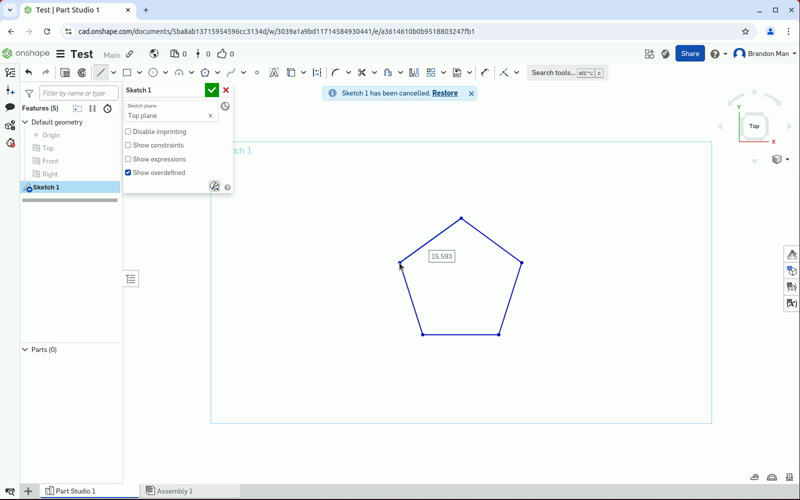
mouse_move(413, 278)
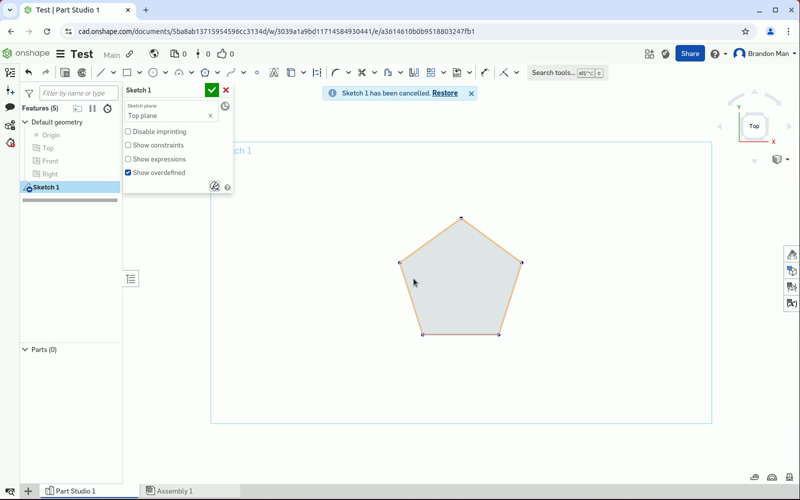
click(413, 278)
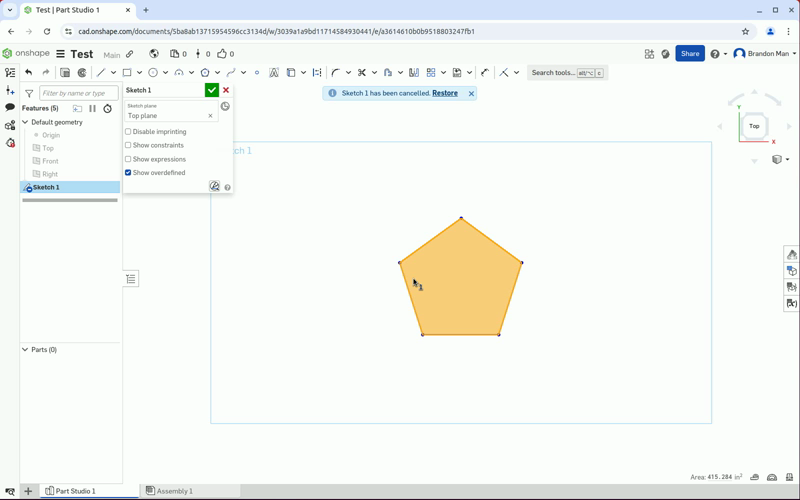
mouse_move(73, 352)
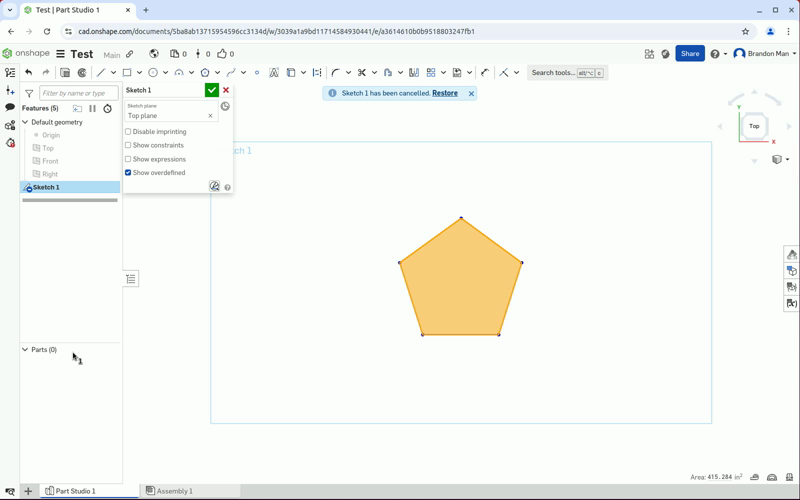
key(shift+y)
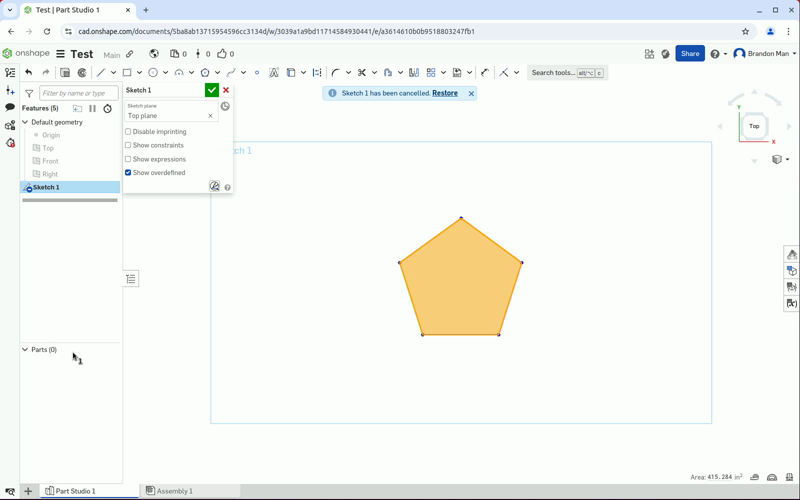
key(shift+e)
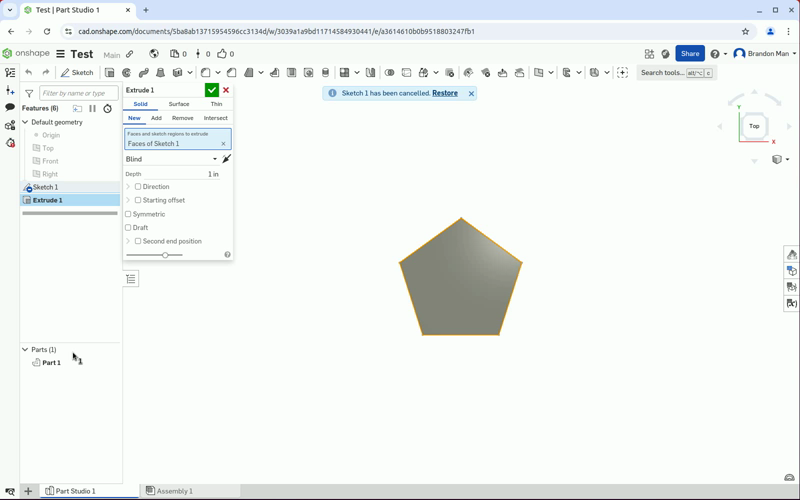
mouse_move(143, 106)
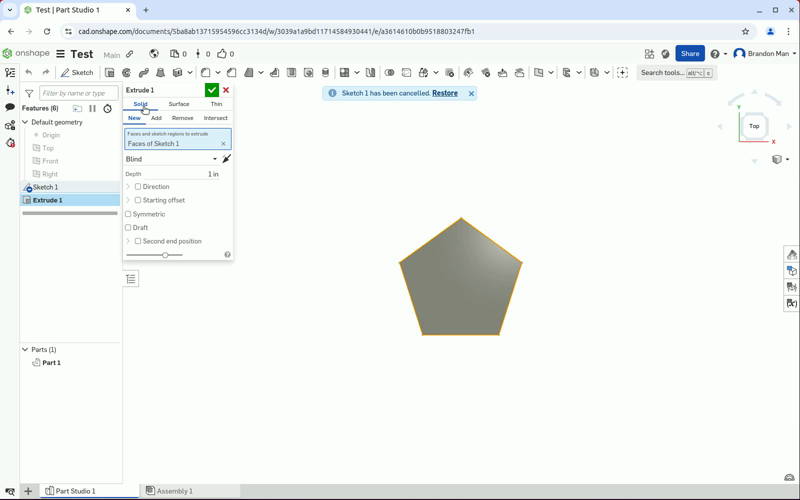
click(143, 106)
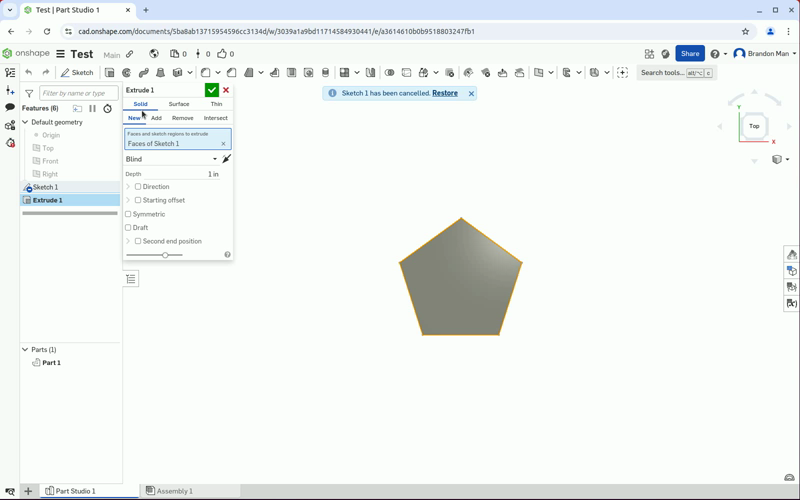
mouse_move(137, 120)
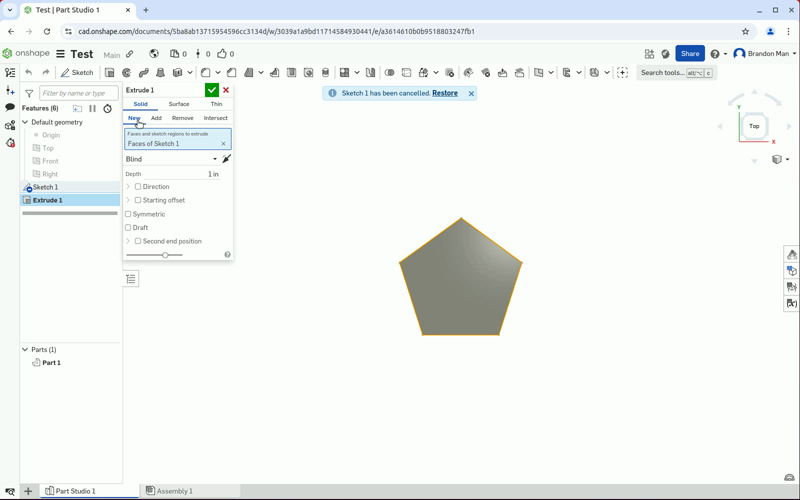
click(137, 120)
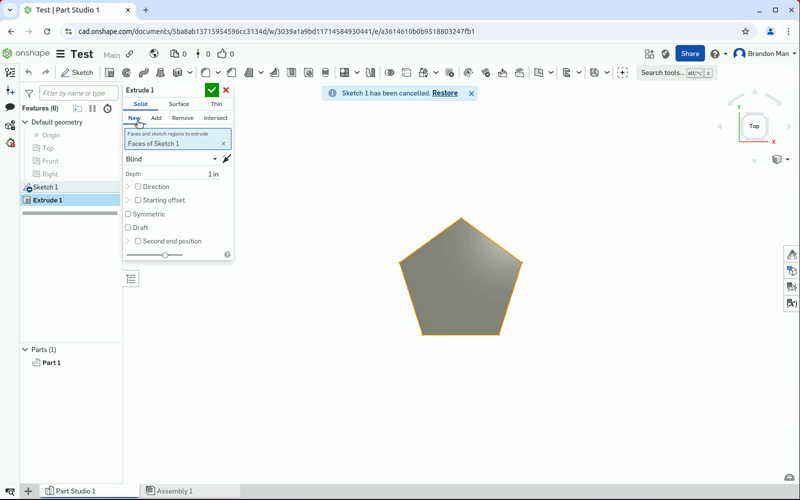
key(tab, 4)
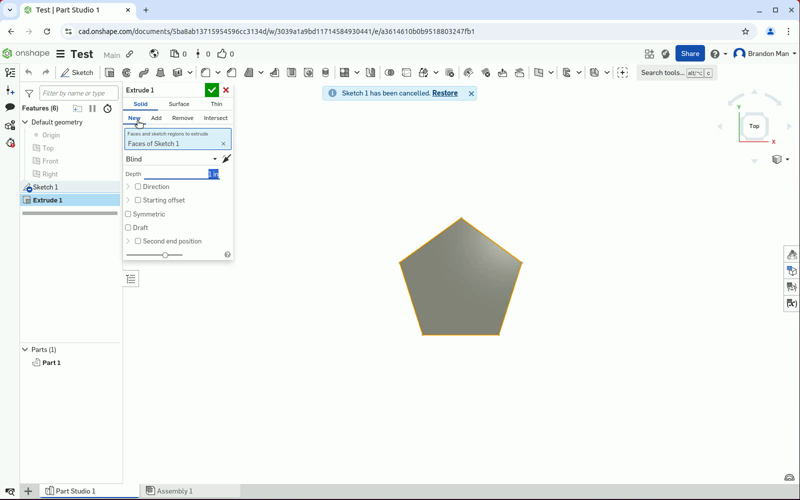
text(3.37)
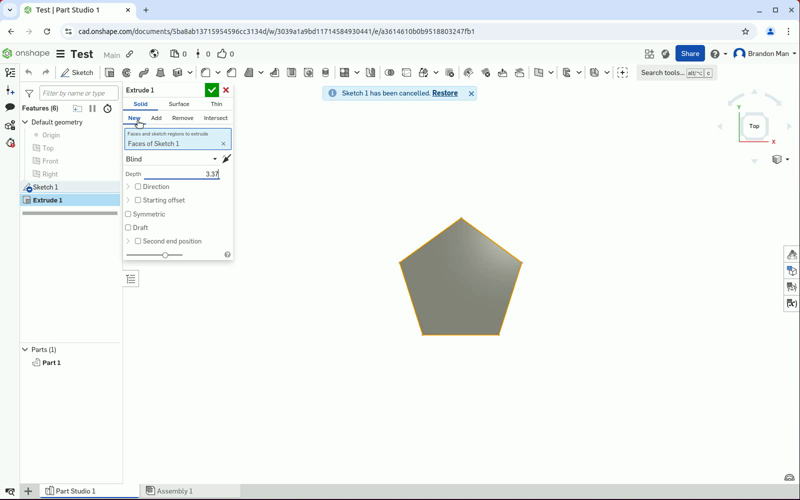
key(enter)
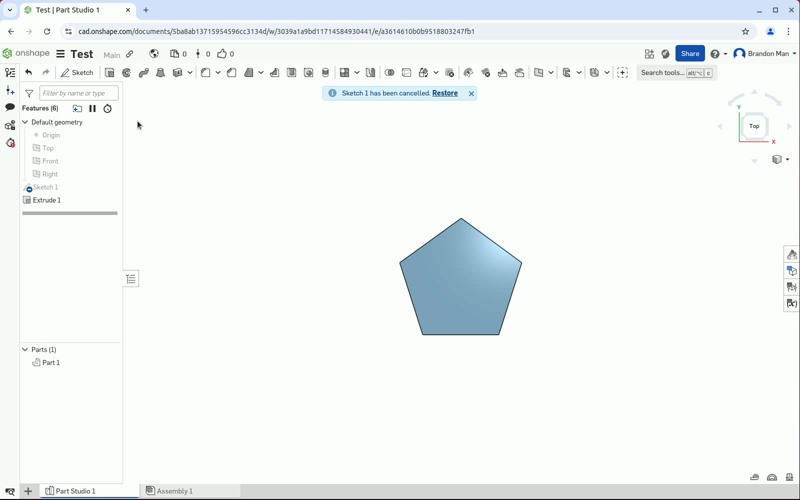
key(shift+h)
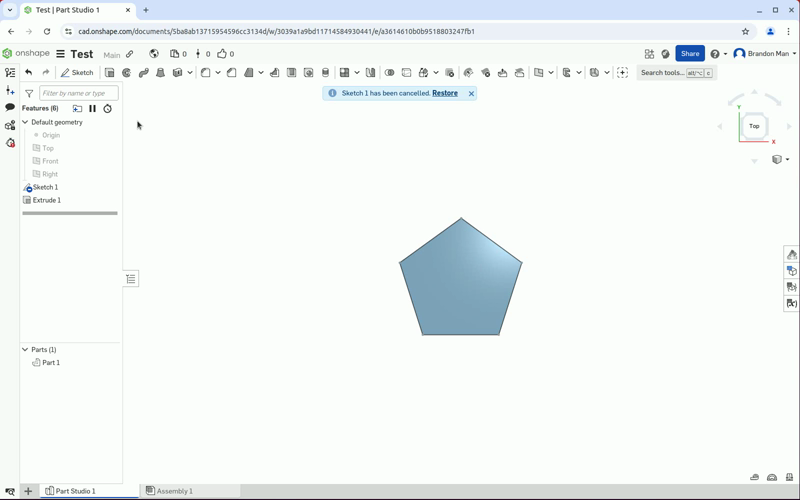
key(shift+h)
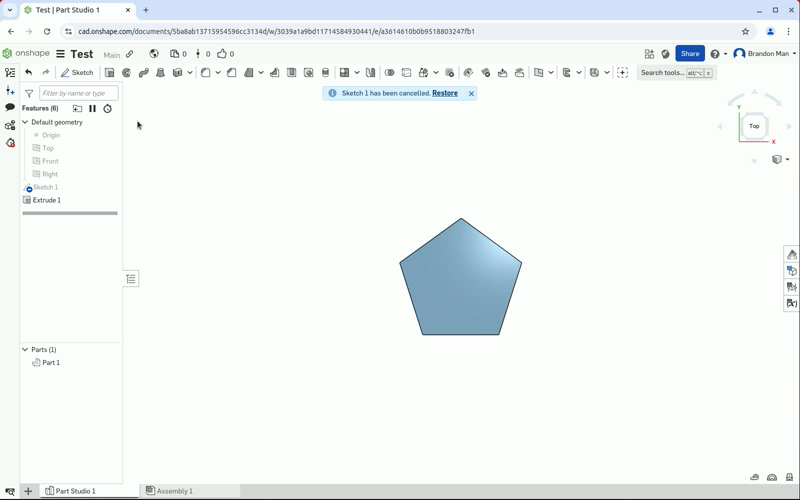
mouse_move(73, 189)
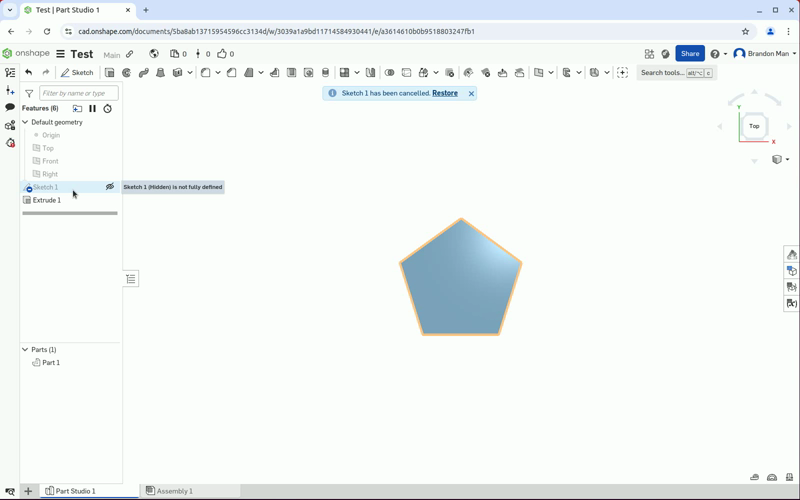
click(73, 189)
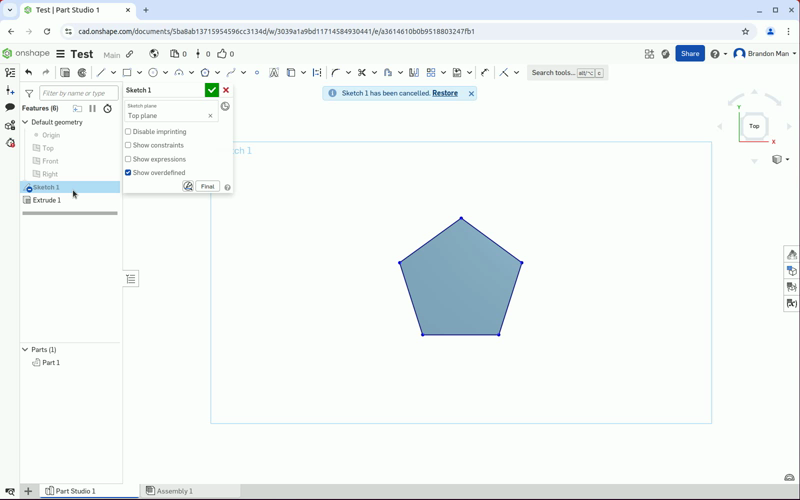
mouse_move(229, 92)
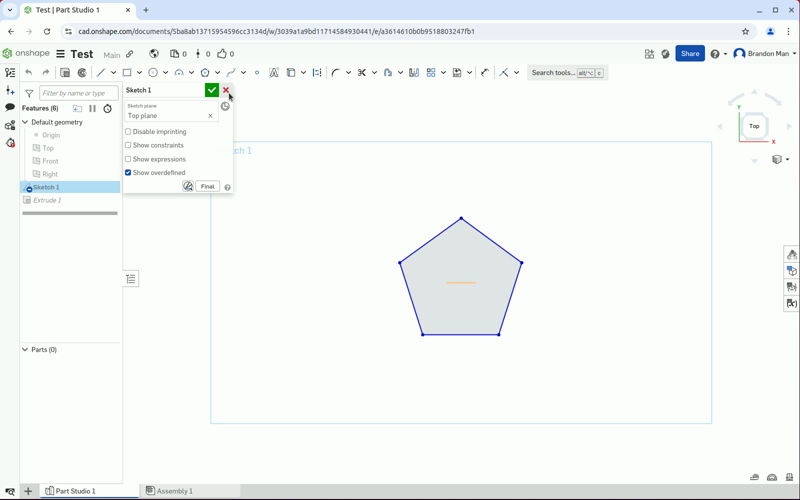
click(229, 92)
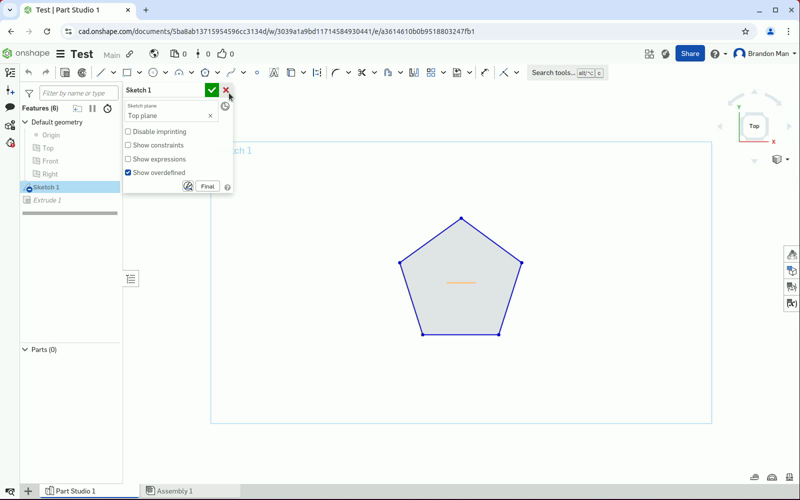
key(shift+s)
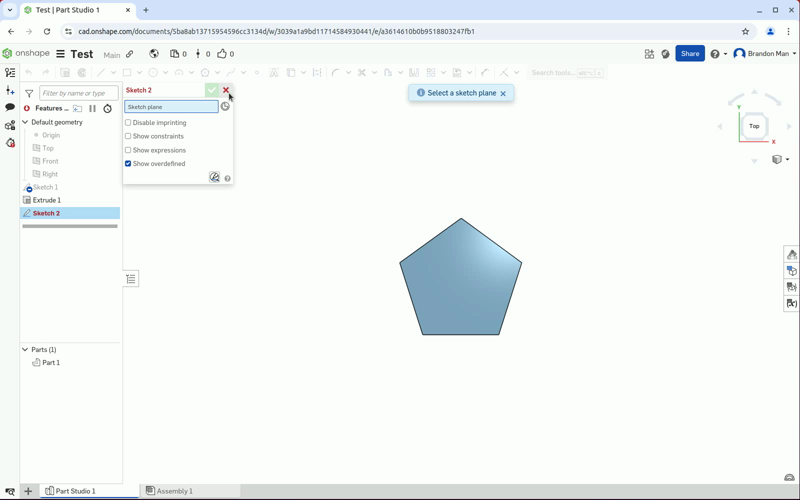
mouse_move(73, 150)
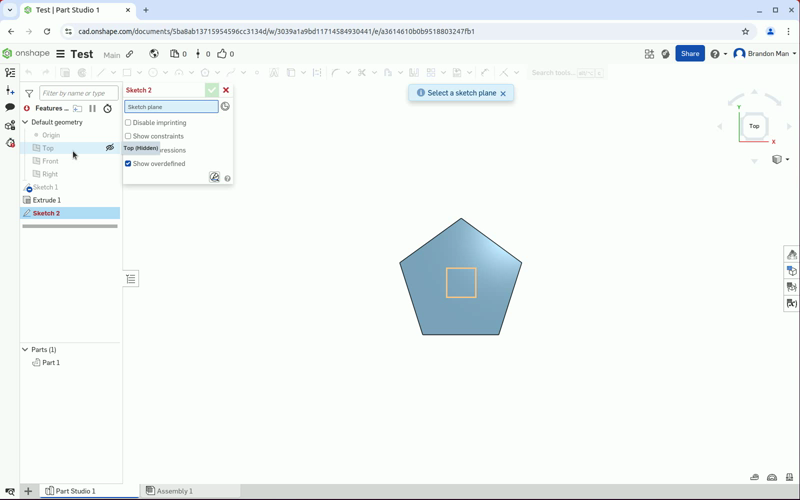
click(73, 150)
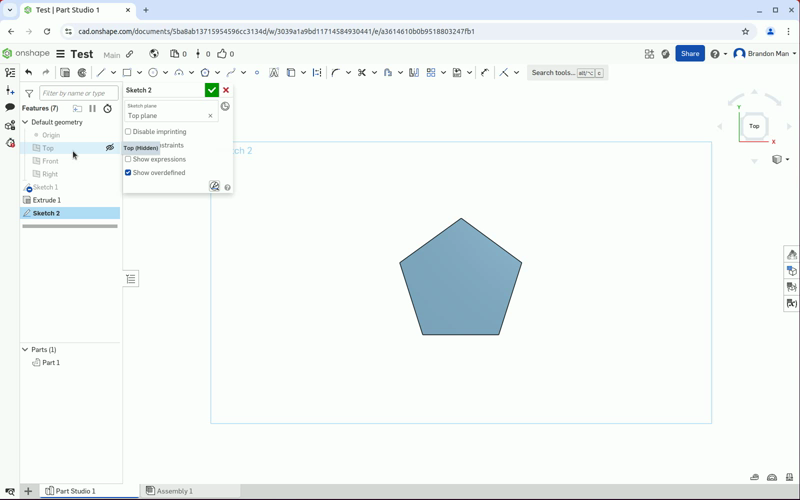
mouse_move(73, 352)
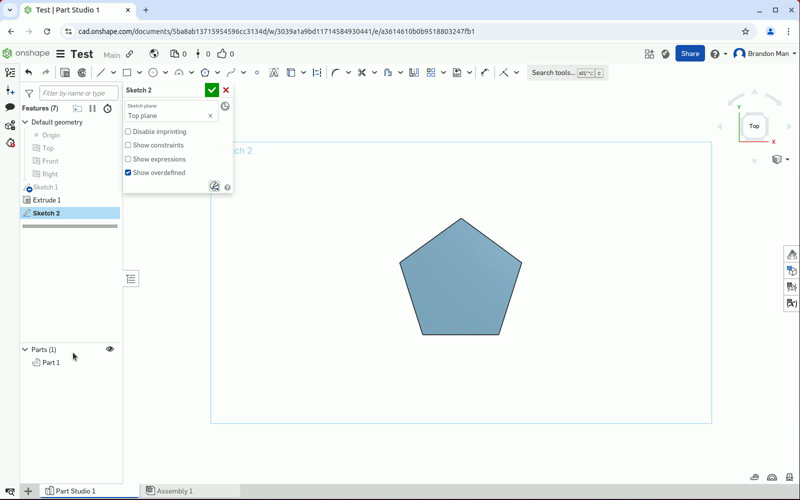
key(y)
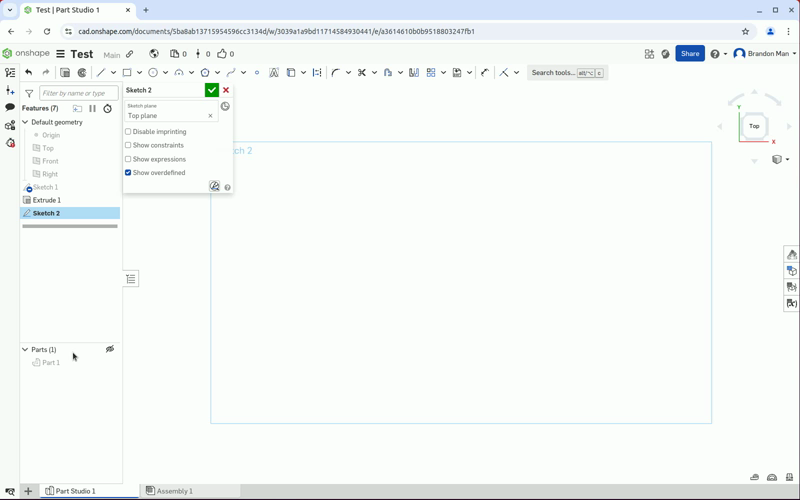
key(l)
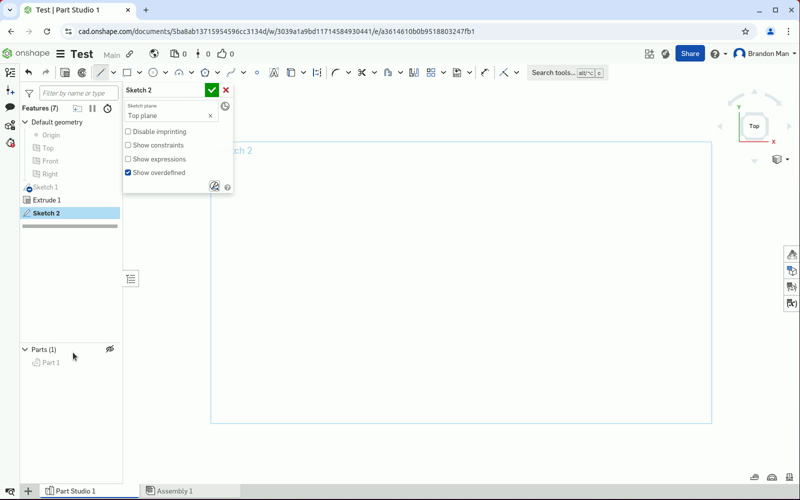
key_down(shift)
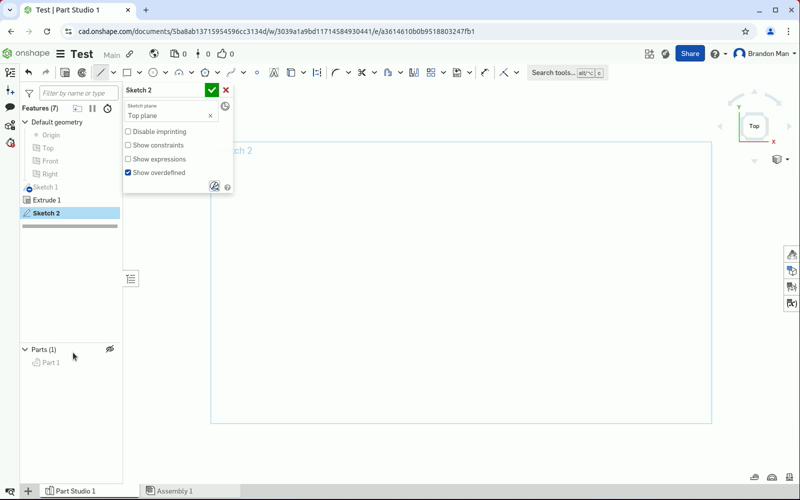
mouse_move(398, 262)
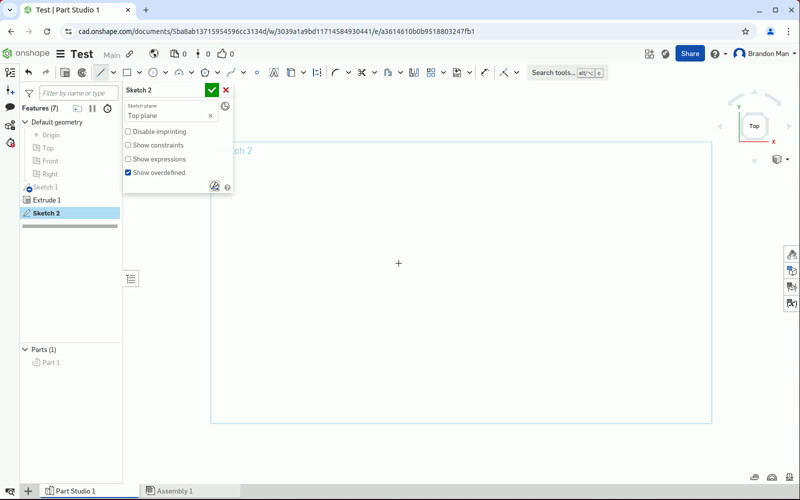
click(398, 262)
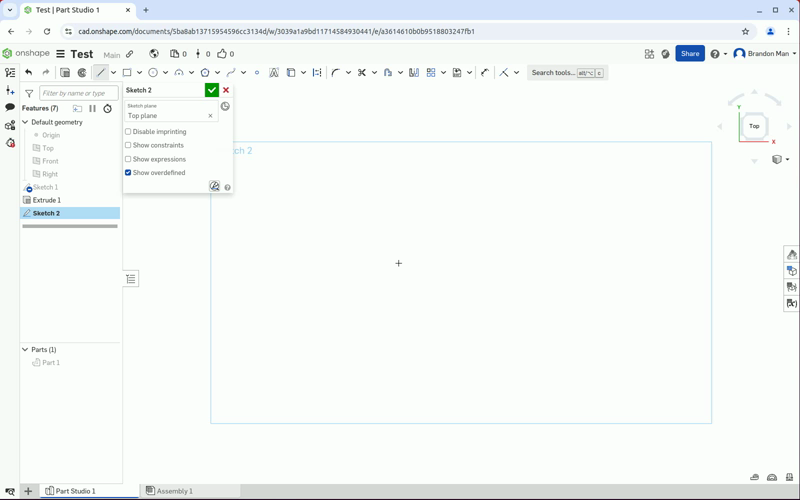
key_up(shift)
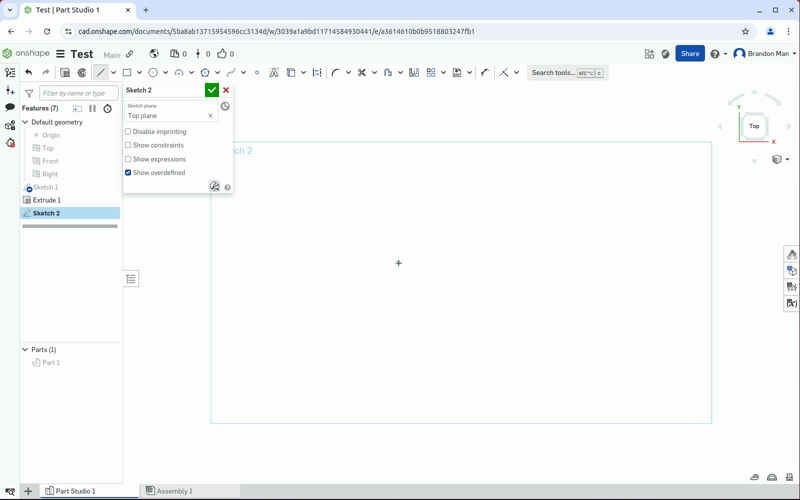
key_down(shift)
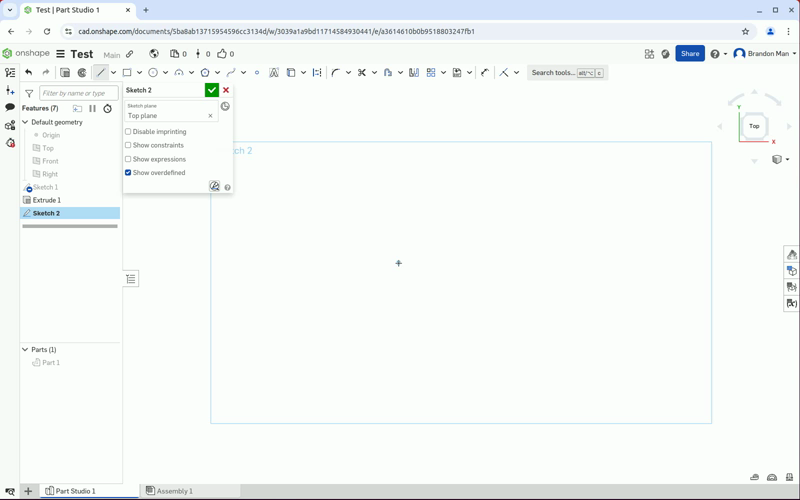
mouse_move(428, 262)
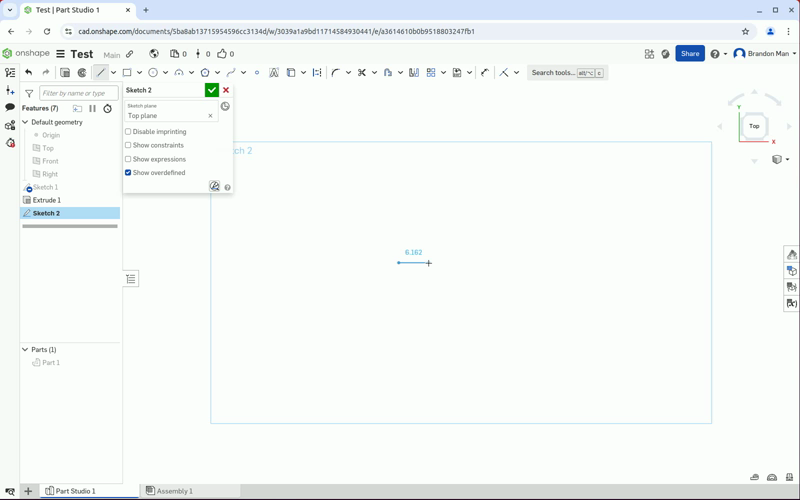
mouse_move(405, 283)
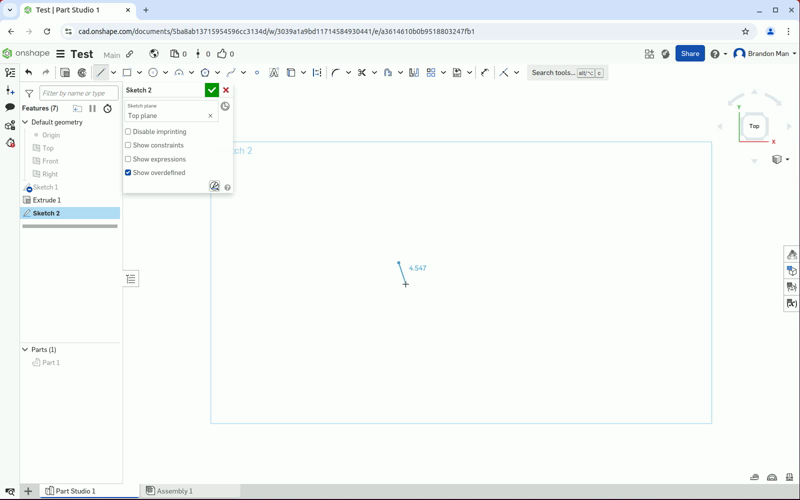
click(405, 283)
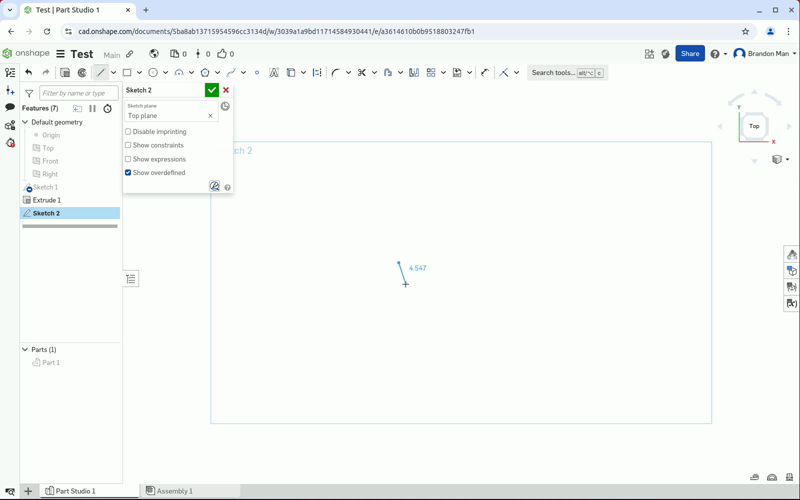
key_up(shift)
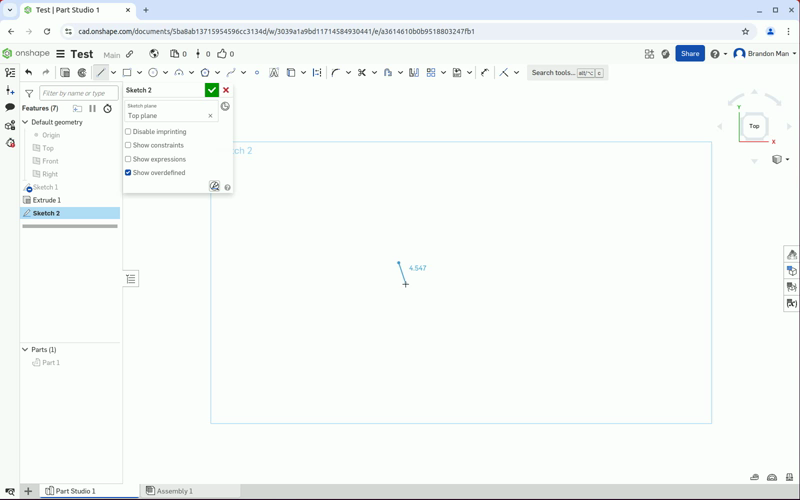
key_down(shift)
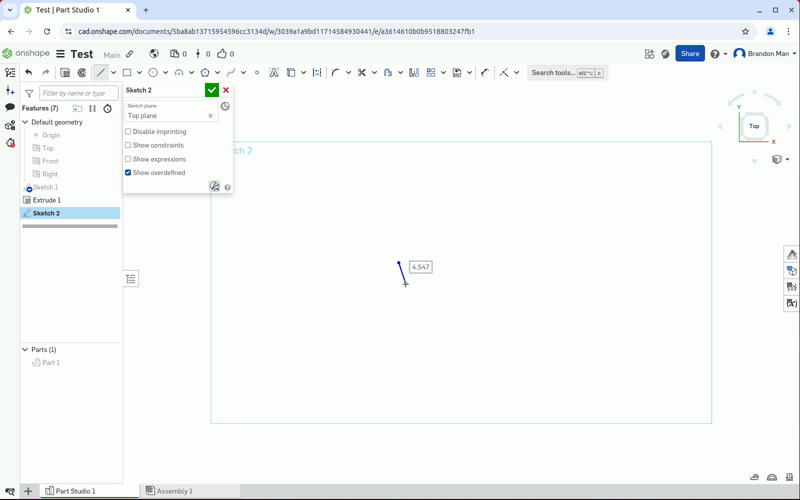
mouse_move(435, 283)
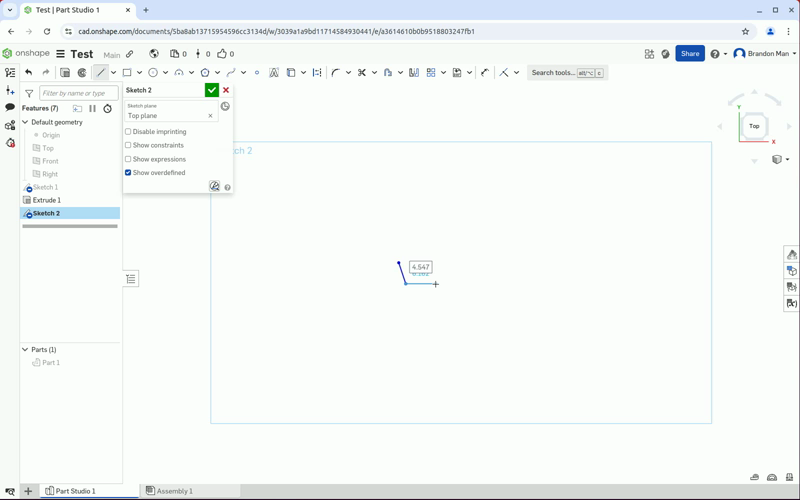
mouse_move(413, 254)
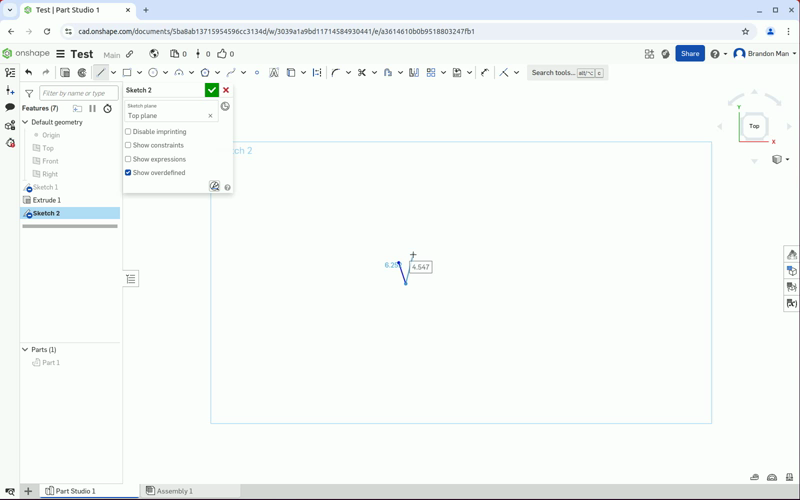
click(413, 254)
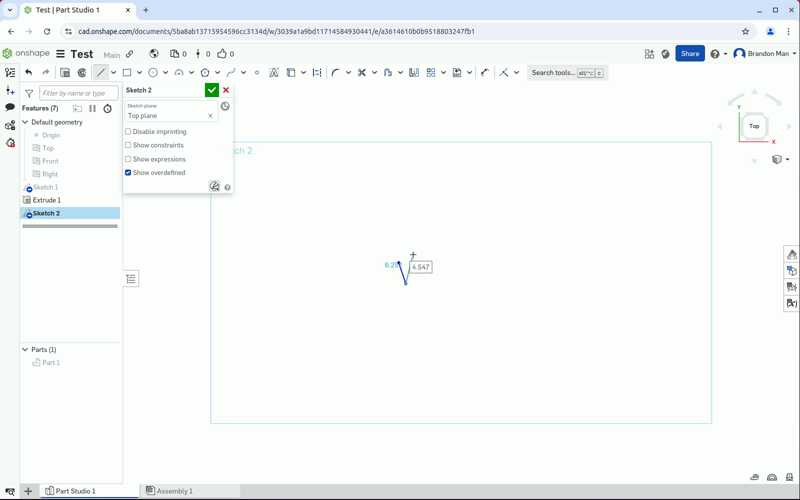
key_up(shift)
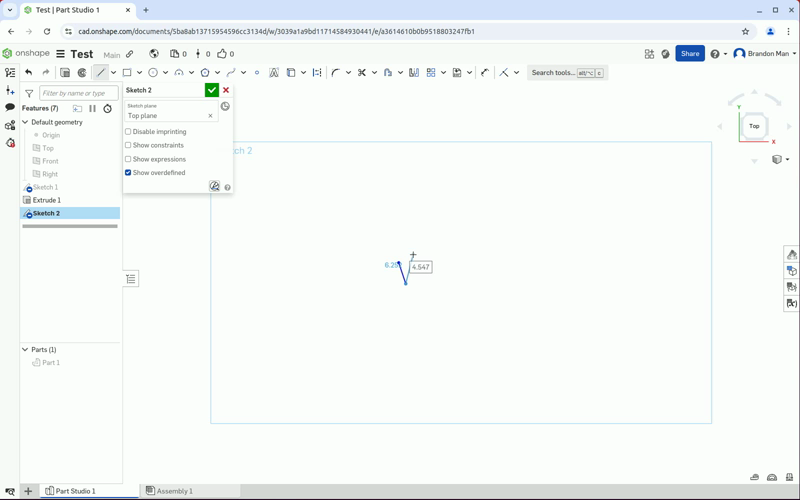
mouse_move(443, 254)
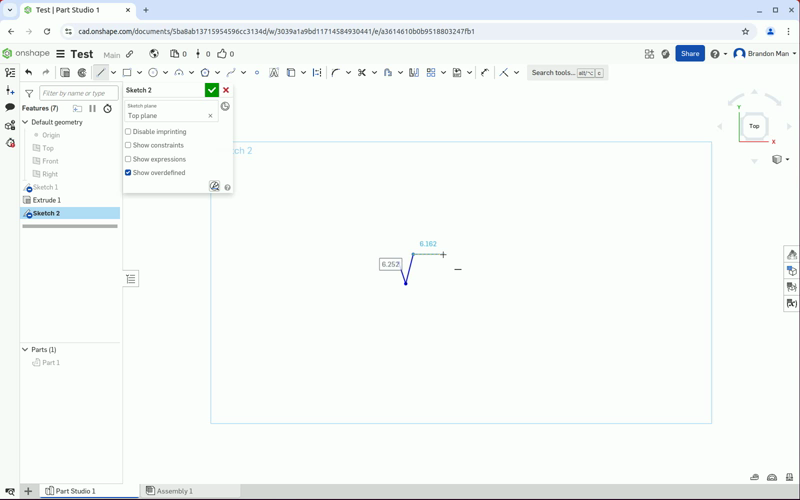
key_down(shift)
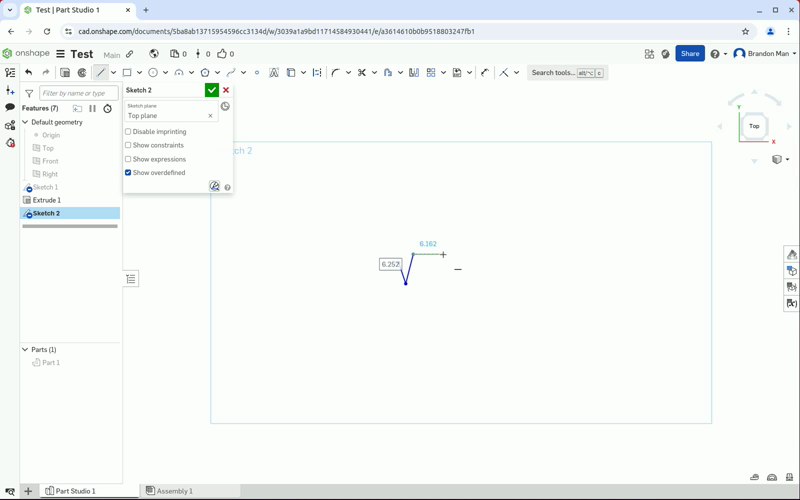
mouse_move(398, 262)
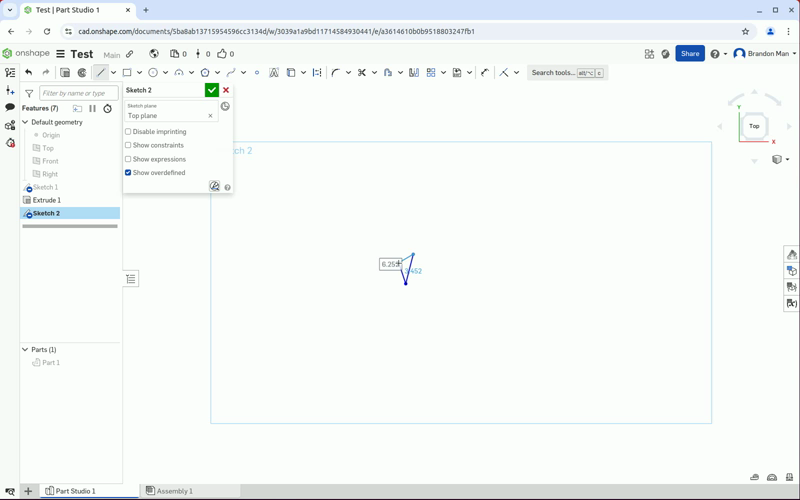
key_up(shift)
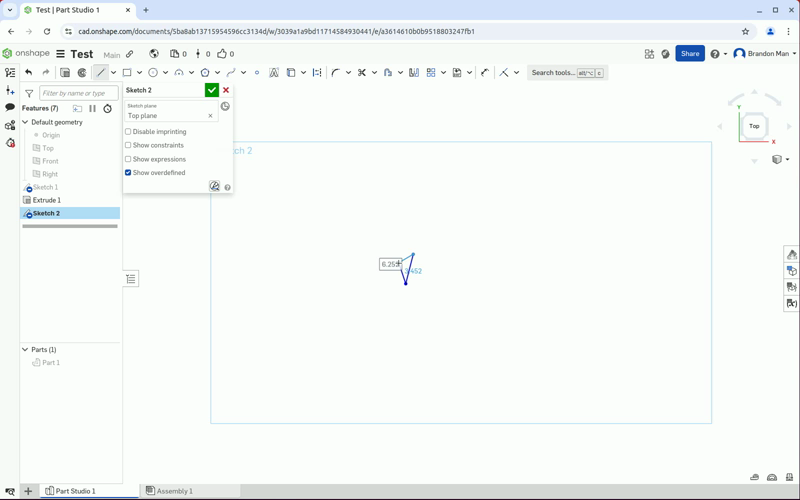
click(398, 262)
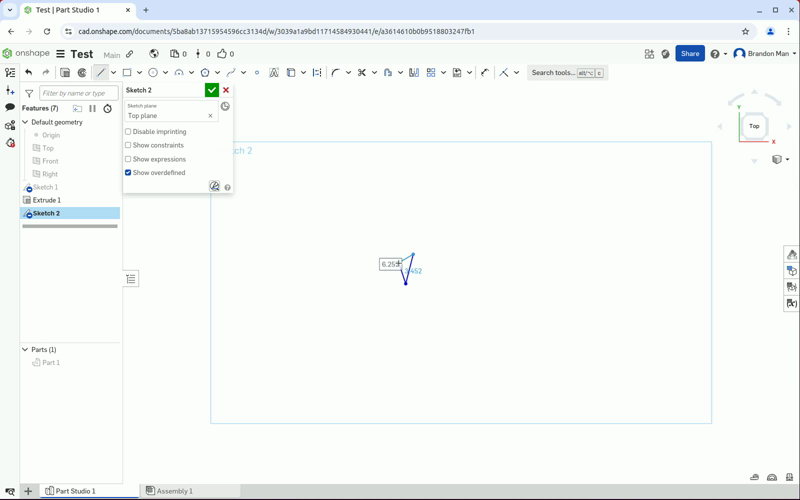
key(esc)
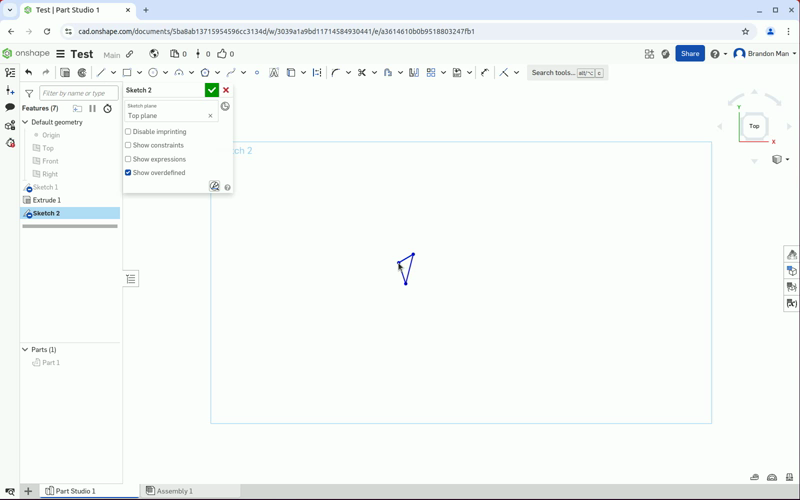
mouse_move(404, 265)
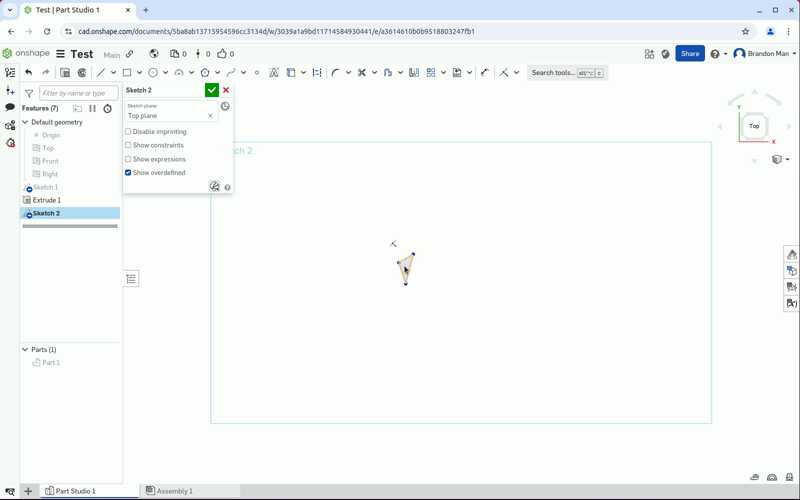
scroll(6)
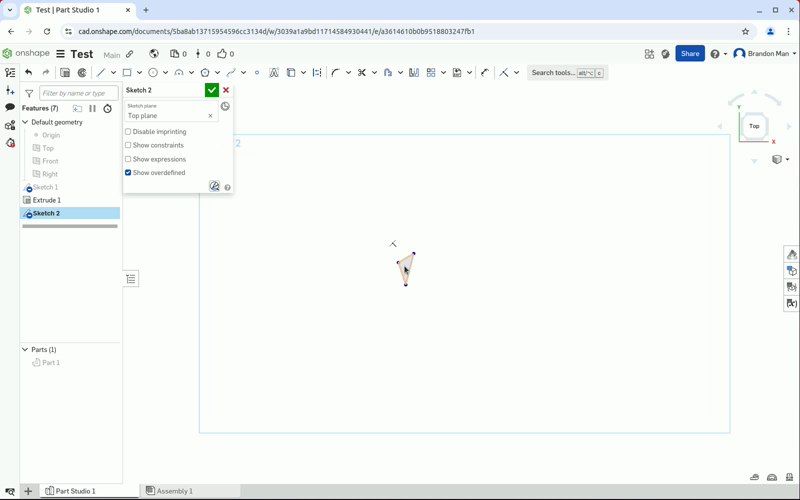
scroll(6)
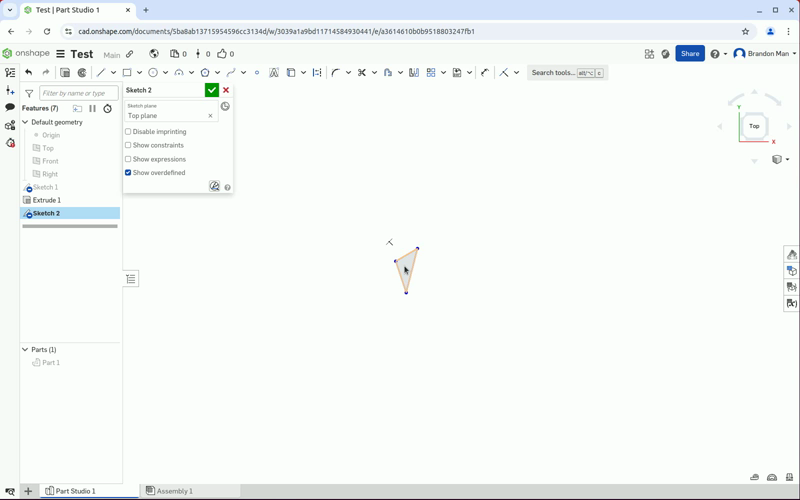
scroll(6)
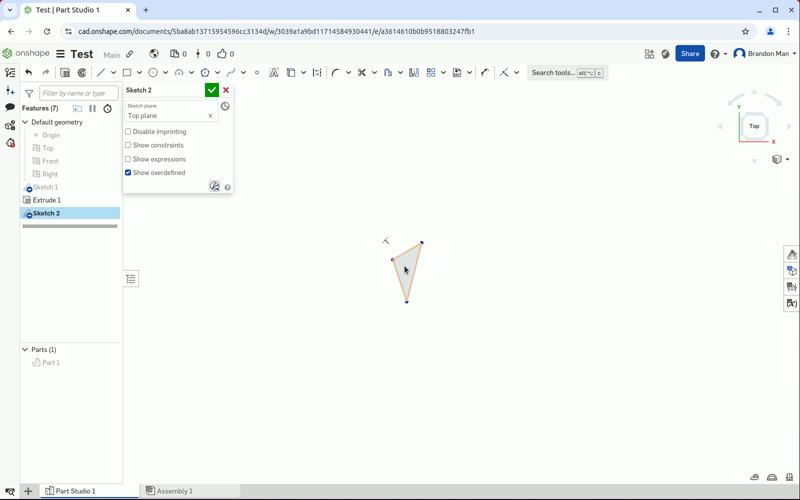
scroll(6)
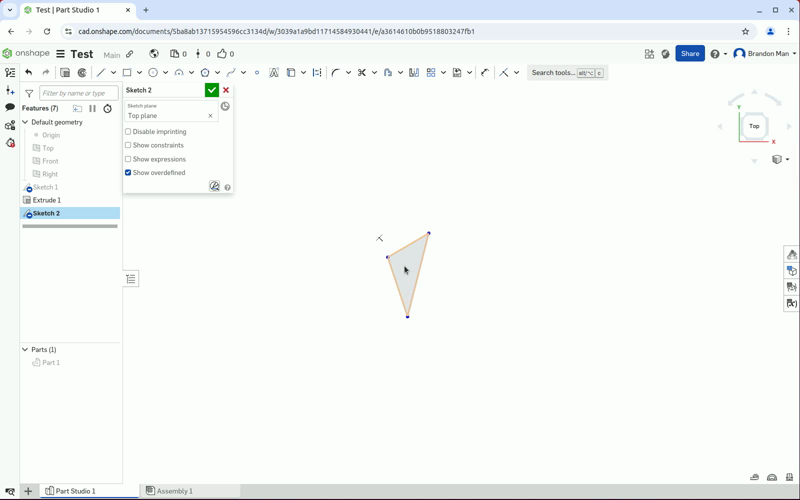
scroll(6)
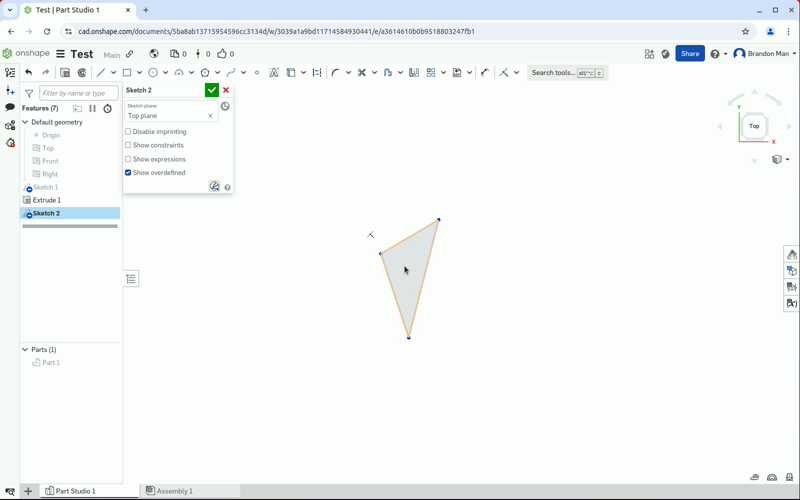
scroll(6)
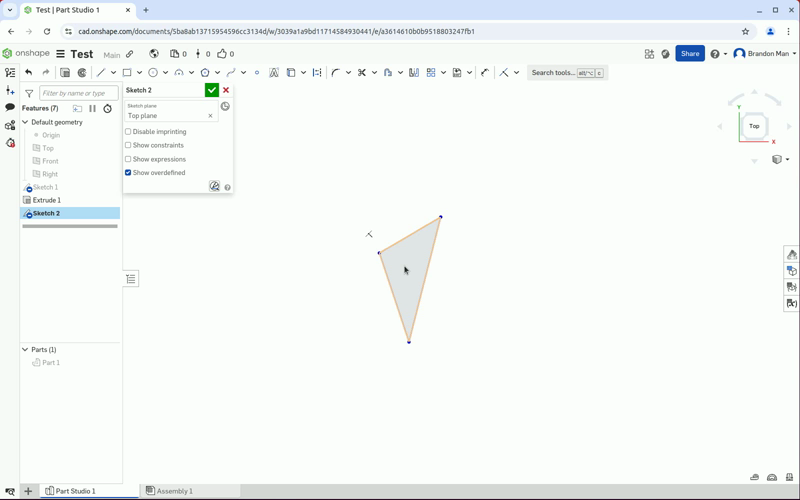
scroll(6)
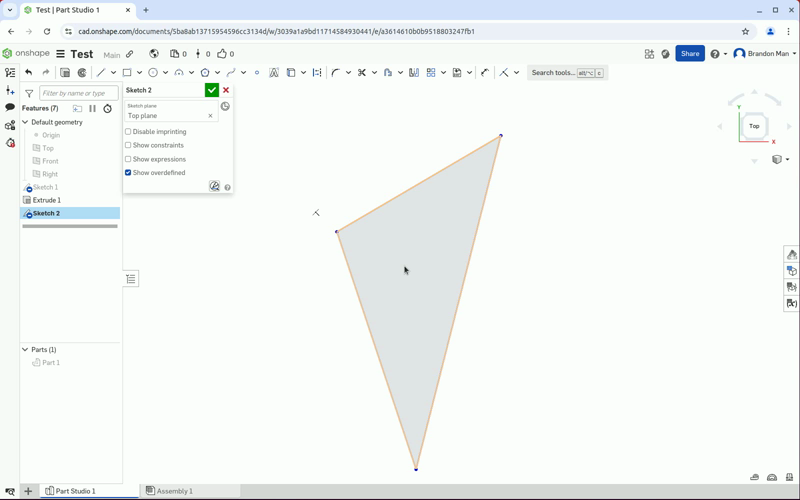
click(404, 265)
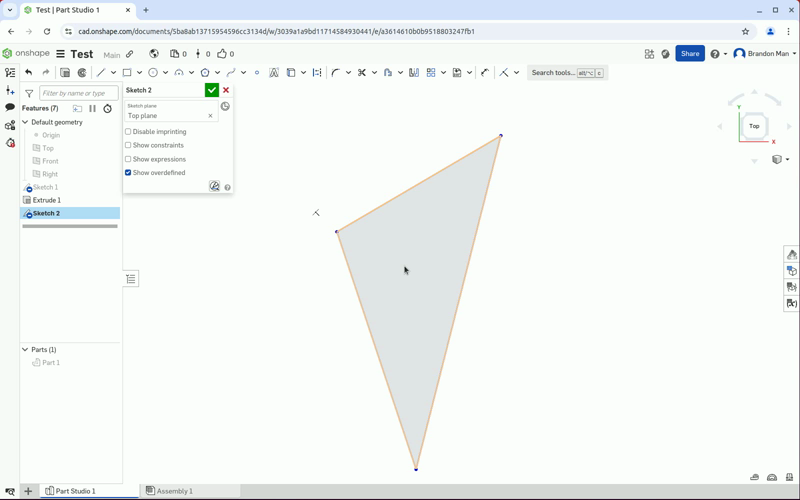
scroll(-6)
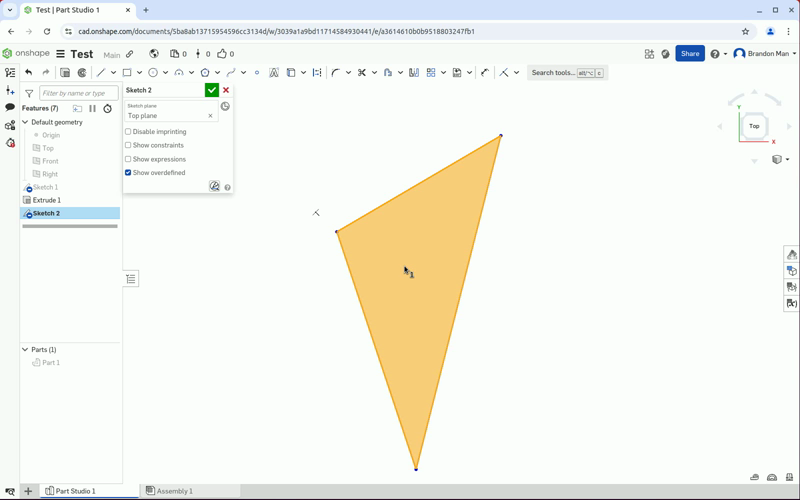
scroll(-6)
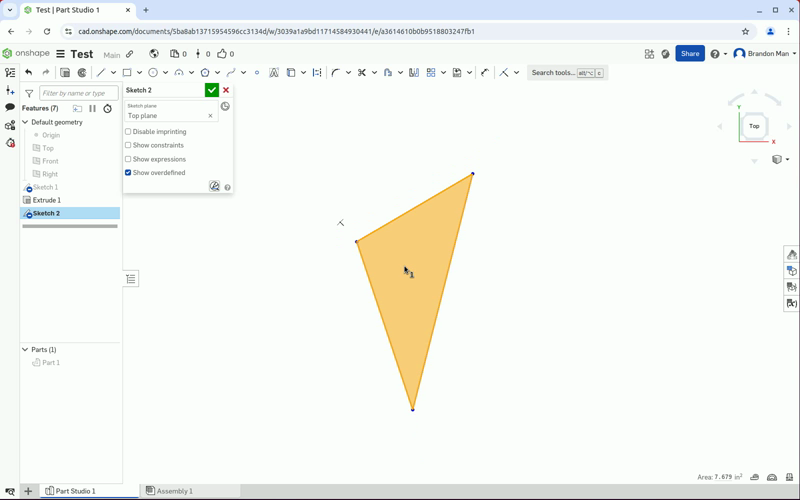
scroll(-6)
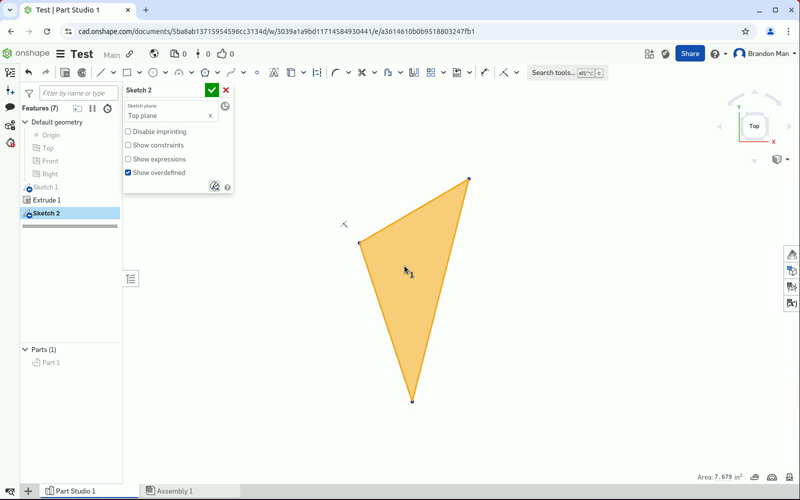
scroll(-6)
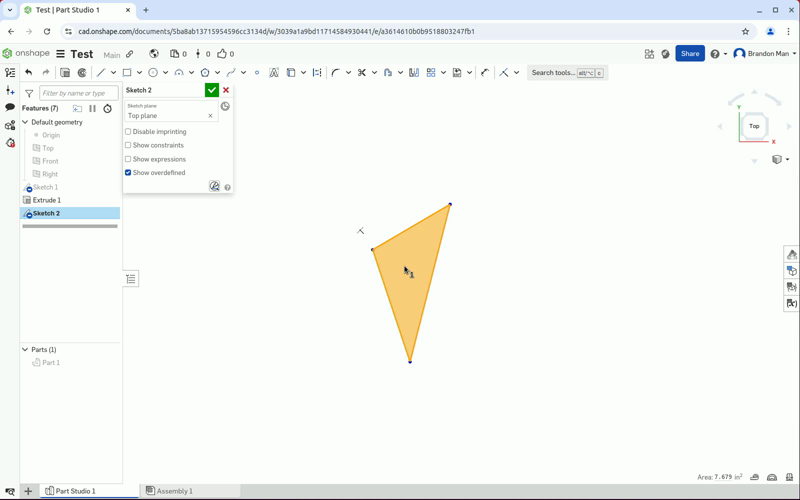
scroll(-6)
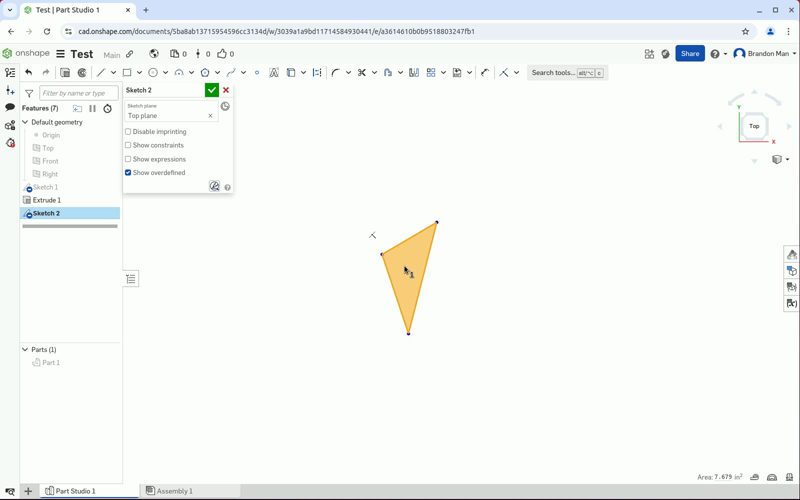
scroll(-6)
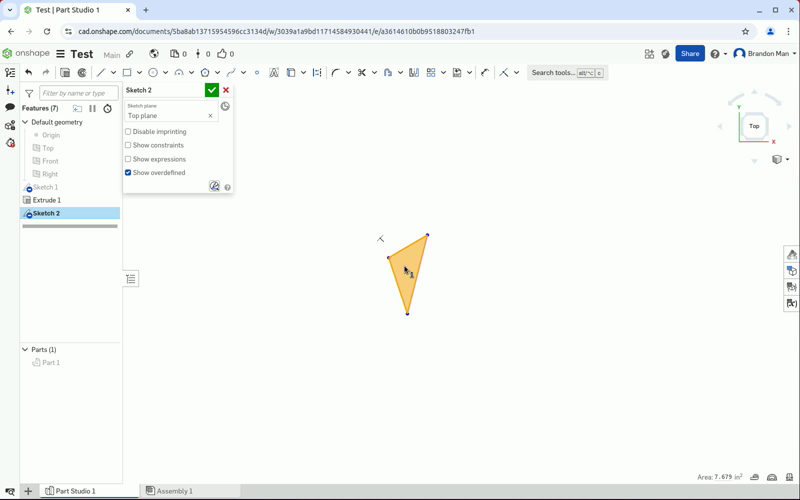
scroll(-6)
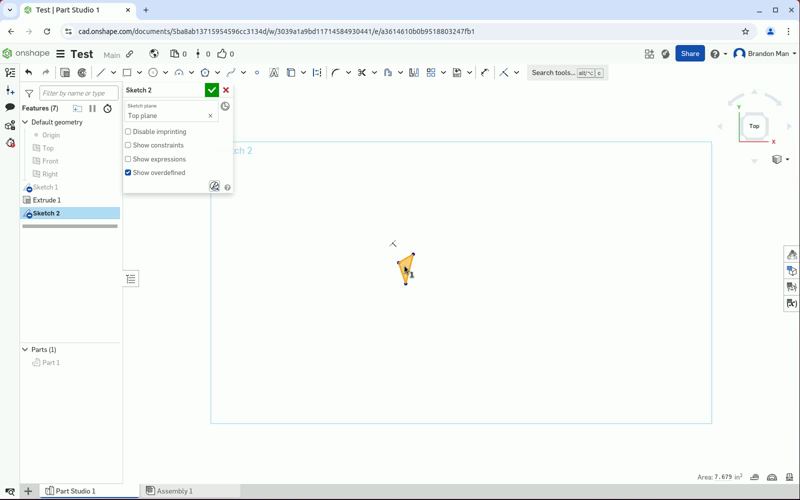
mouse_move(73, 352)
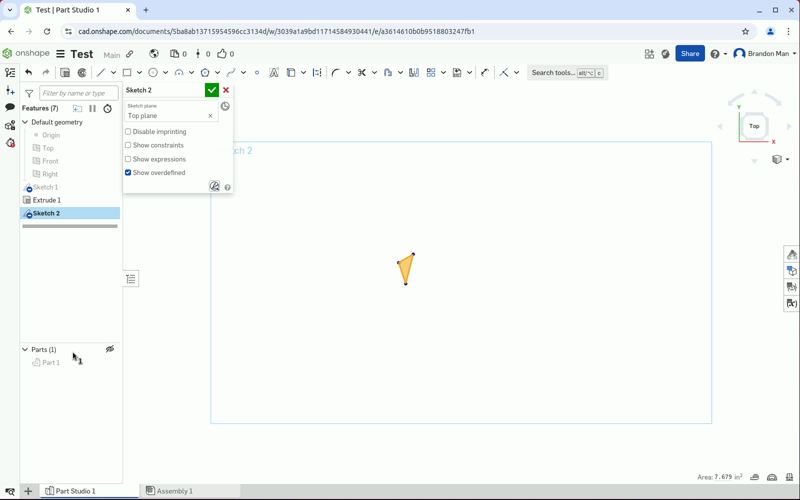
key(shift+y)
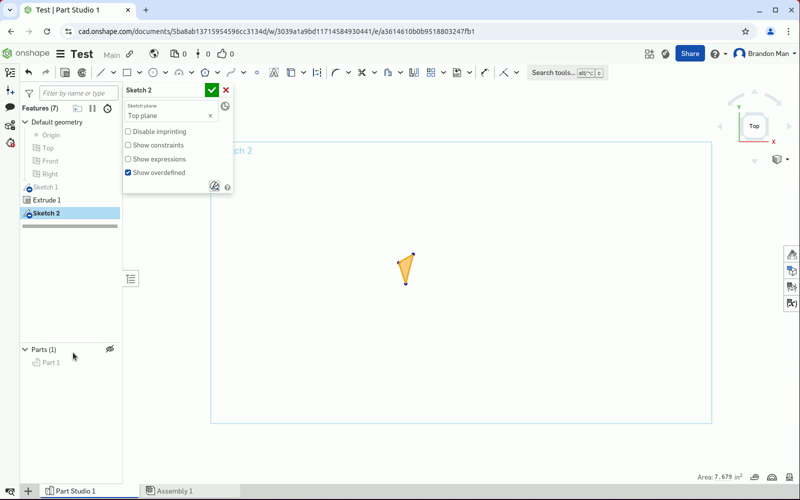
key(shift+e)
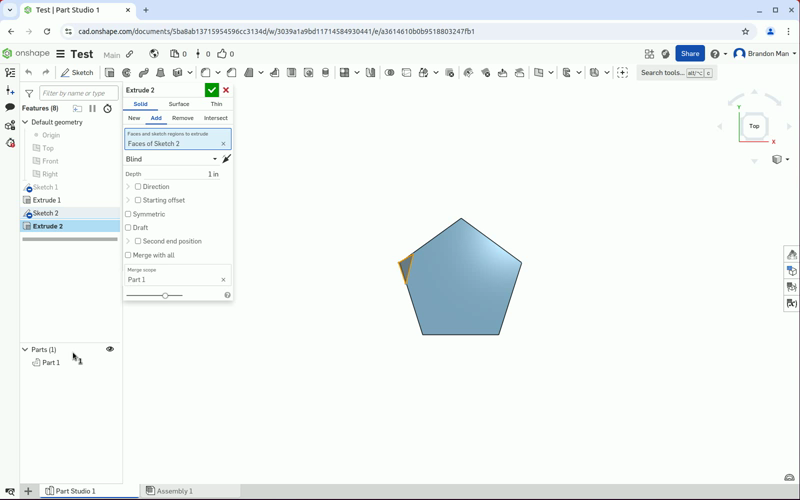
mouse_move(143, 106)
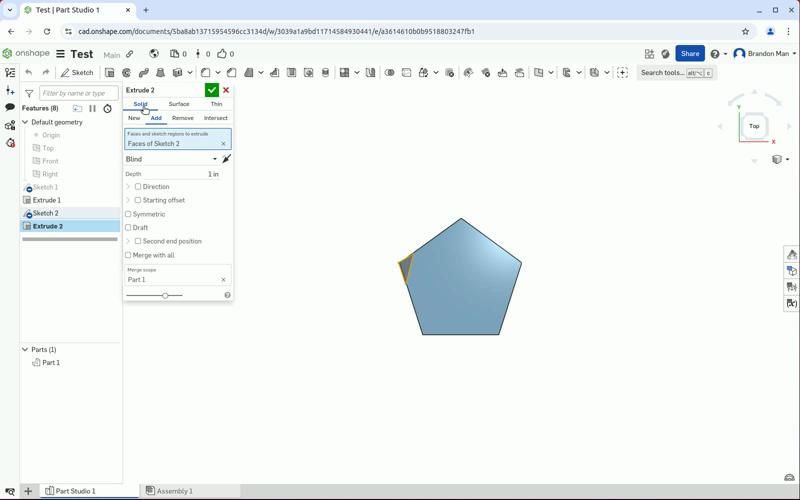
click(143, 106)
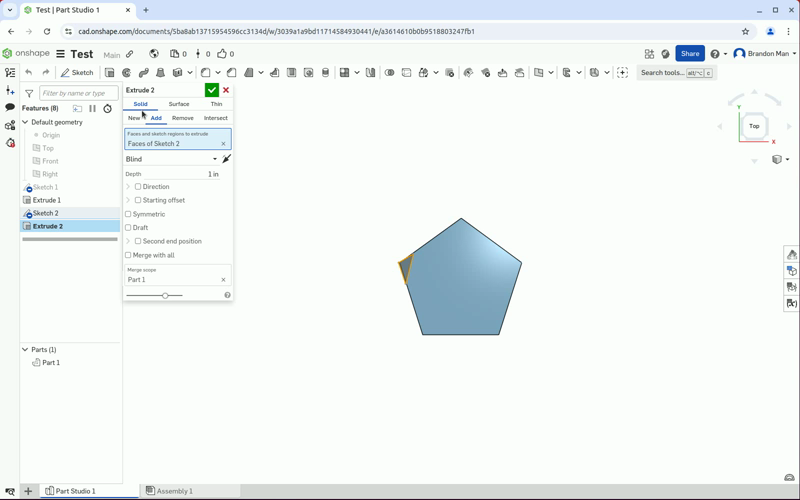
mouse_move(137, 120)
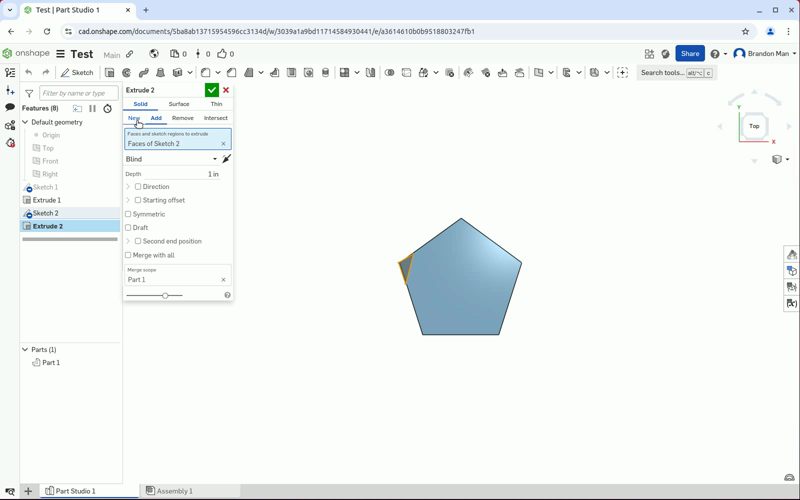
click(137, 120)
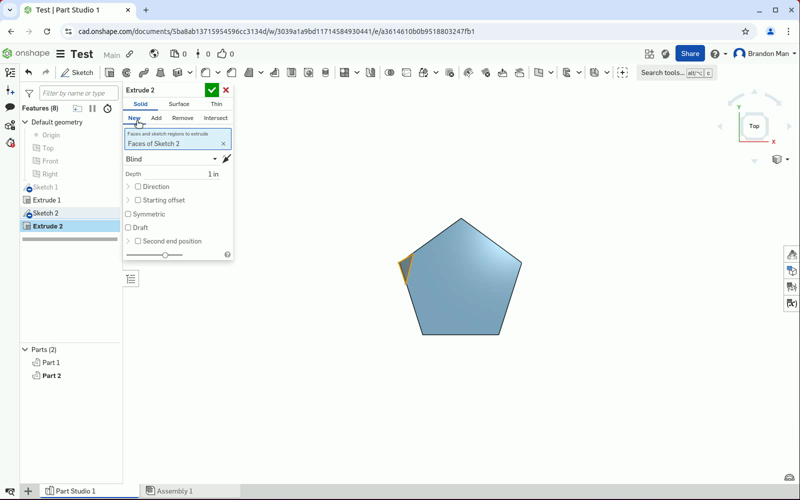
key(tab, 4)
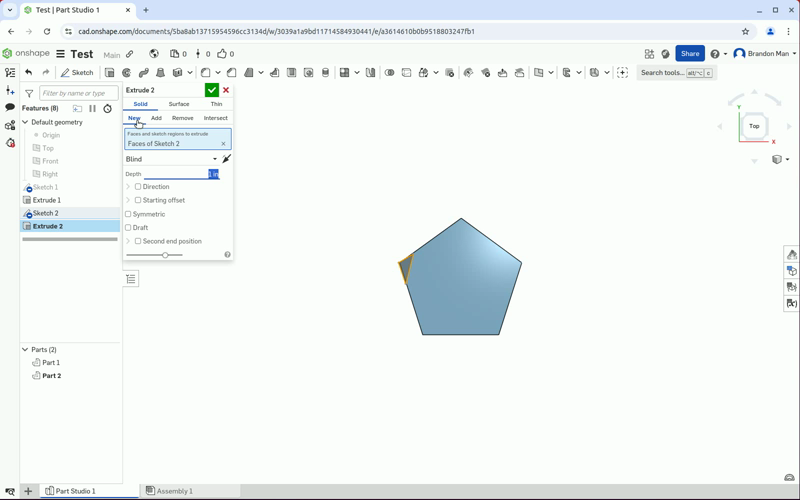
text(23.108)
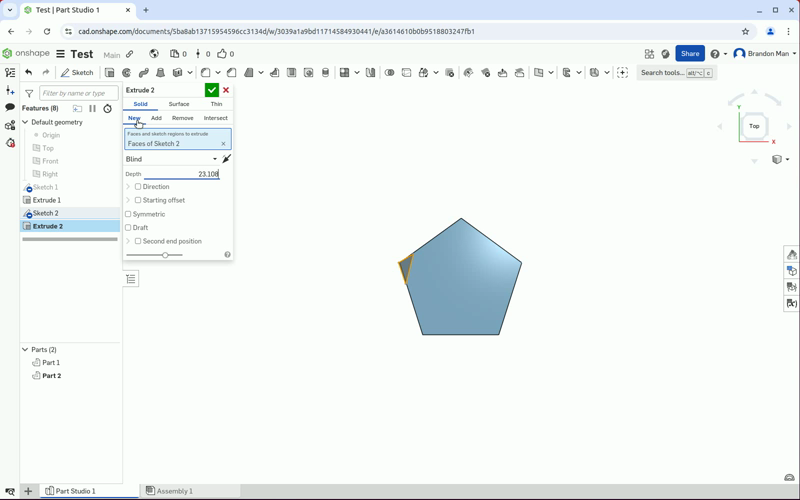
key(enter)
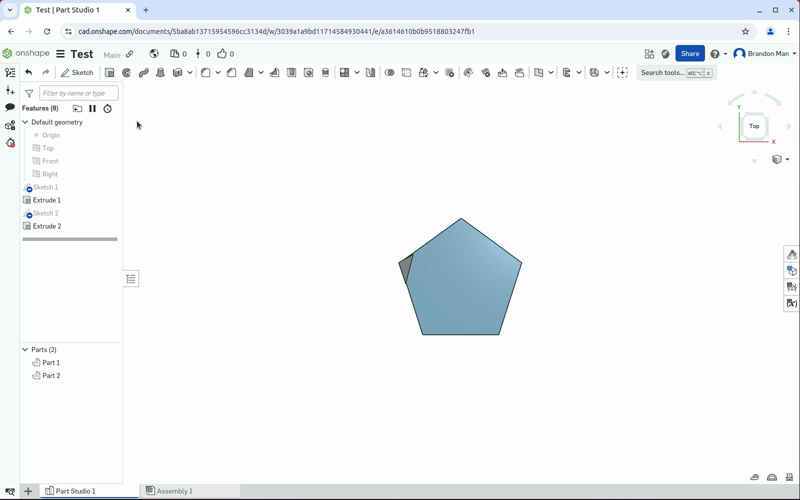
key(shift+h)
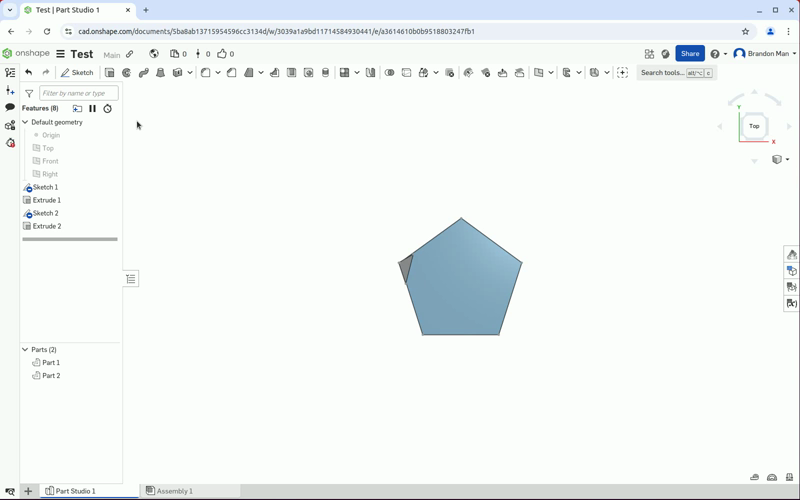
key(shift+h)
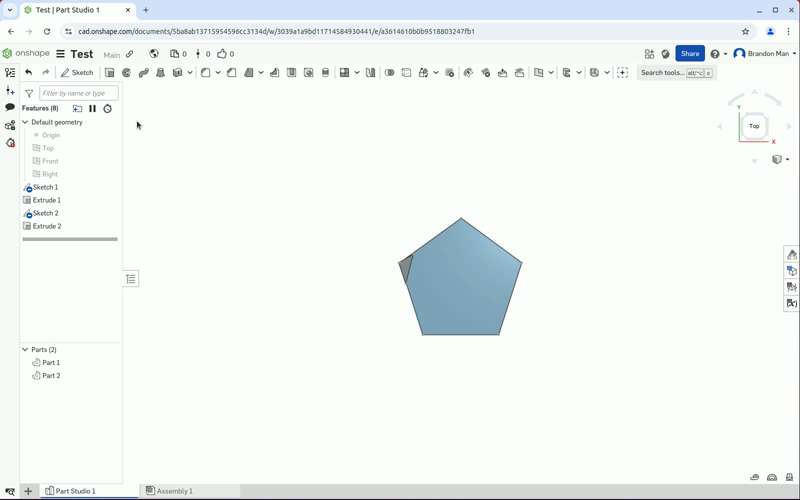
key(shift+7)
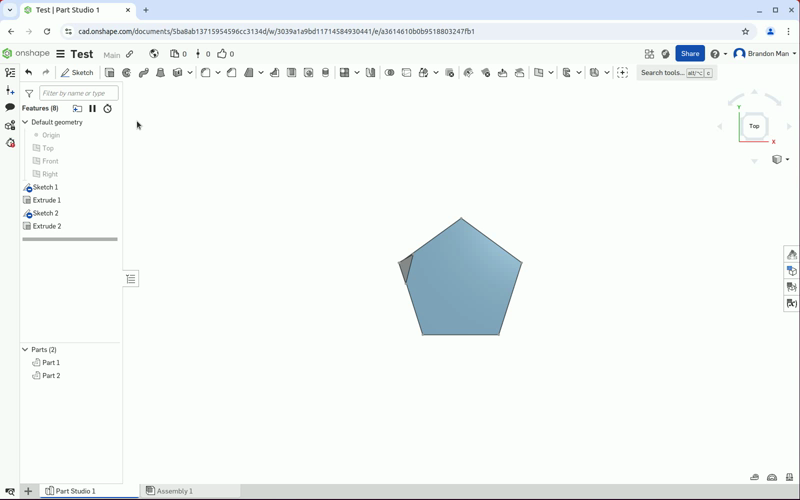
key(up, 3)
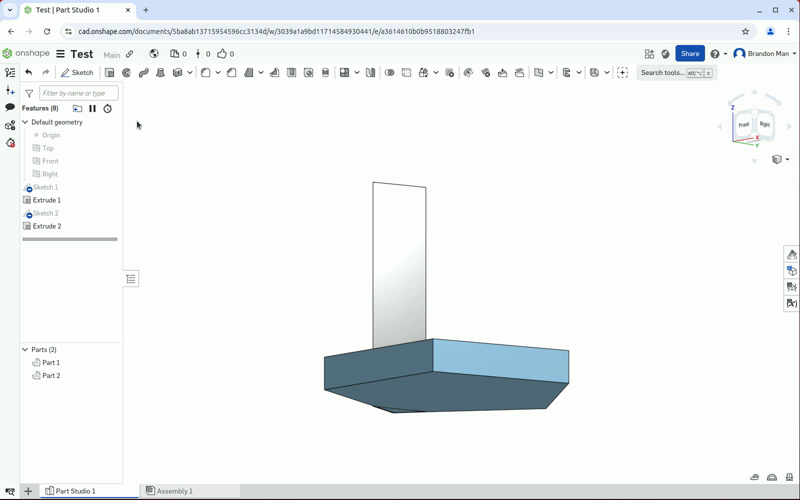
key(left, 3)
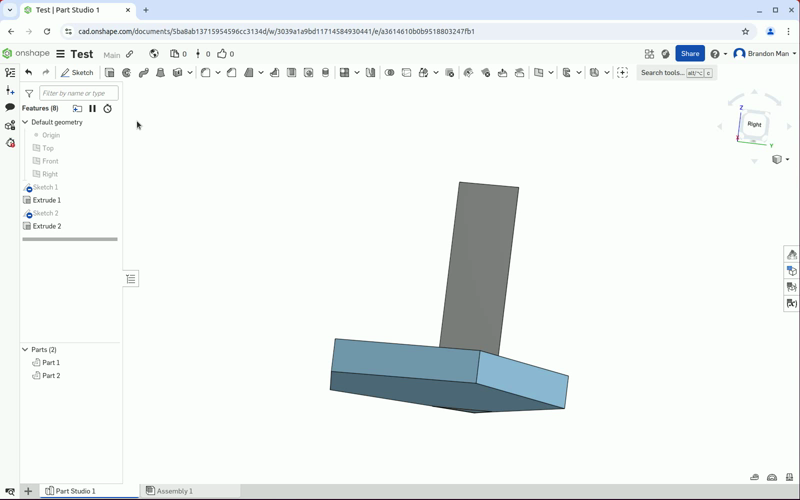
key(right, 3)
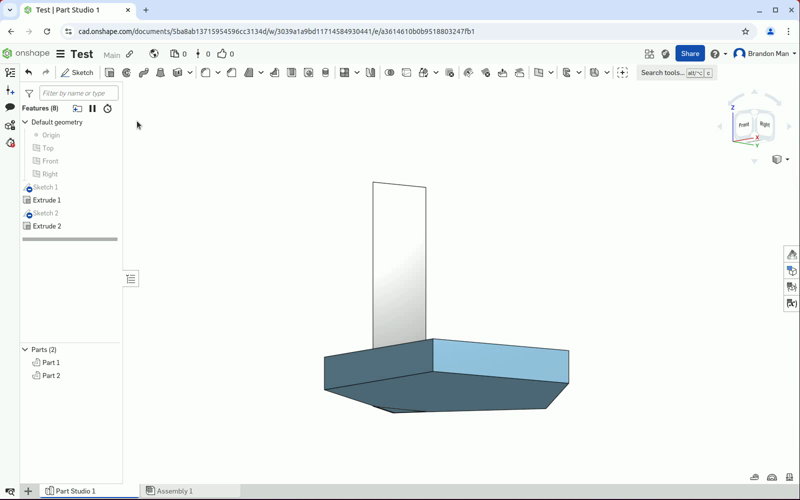
key(down, 3)
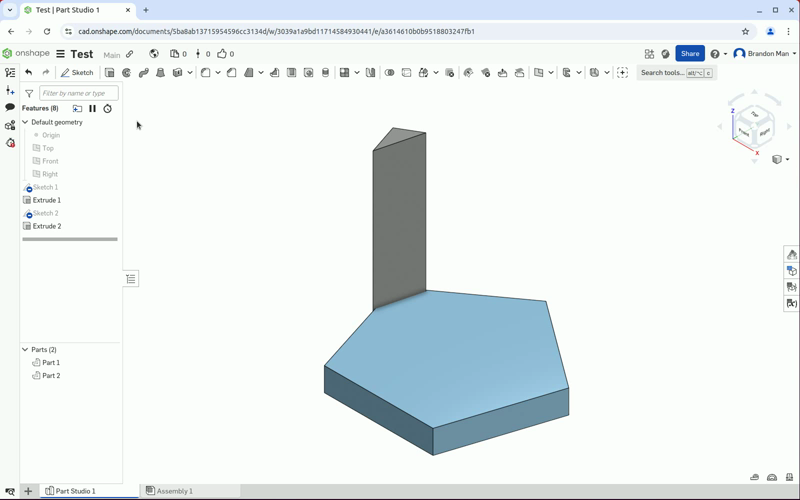
mouse_move(73, 189)
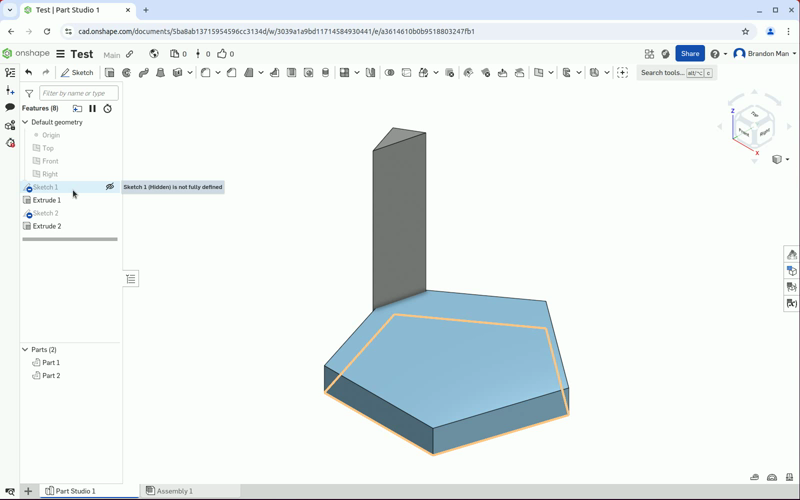
click(73, 189)